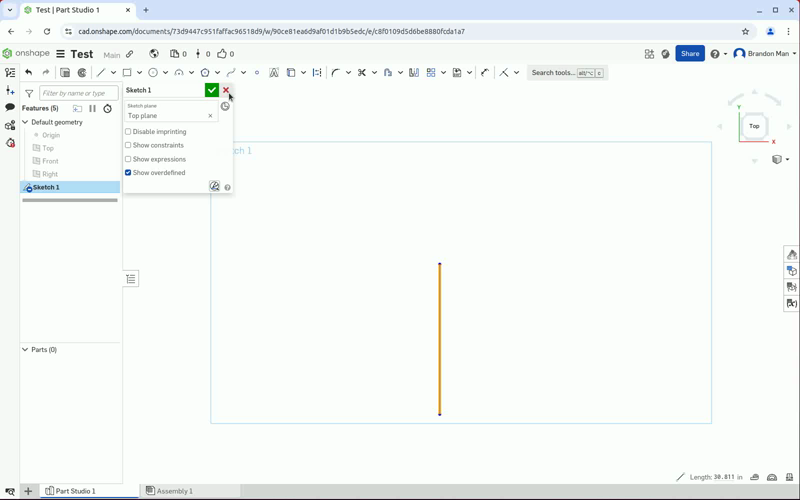
key(shift+h)
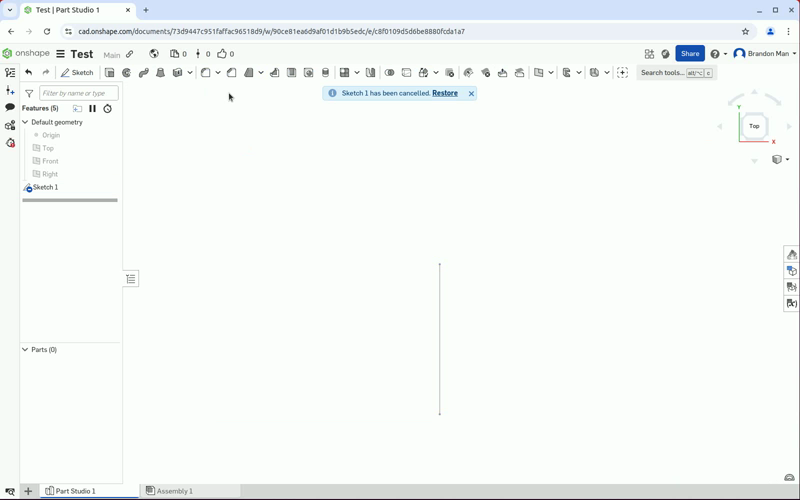
key(shift+s)
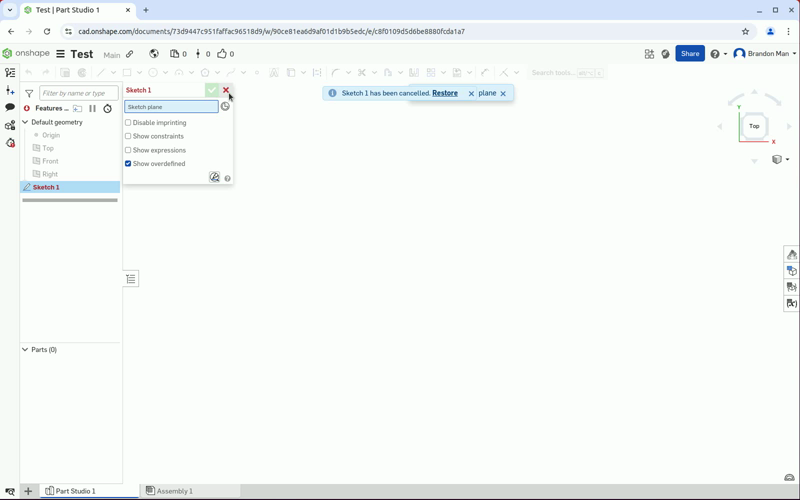
mouse_move(73, 150)
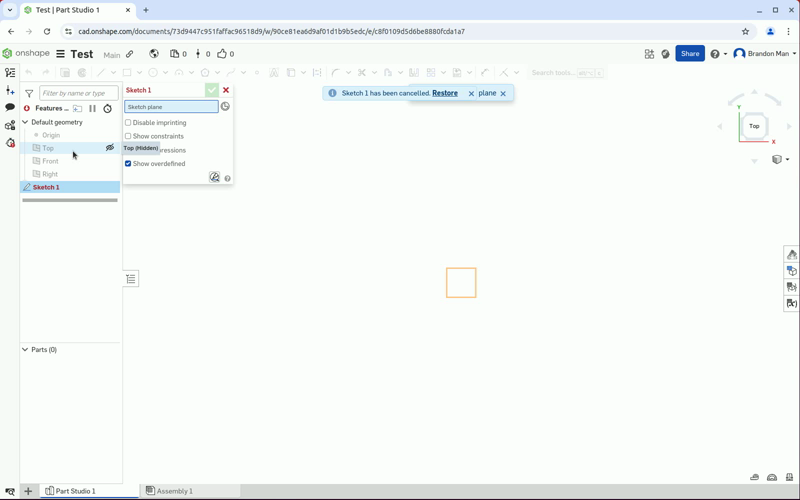
click(73, 150)
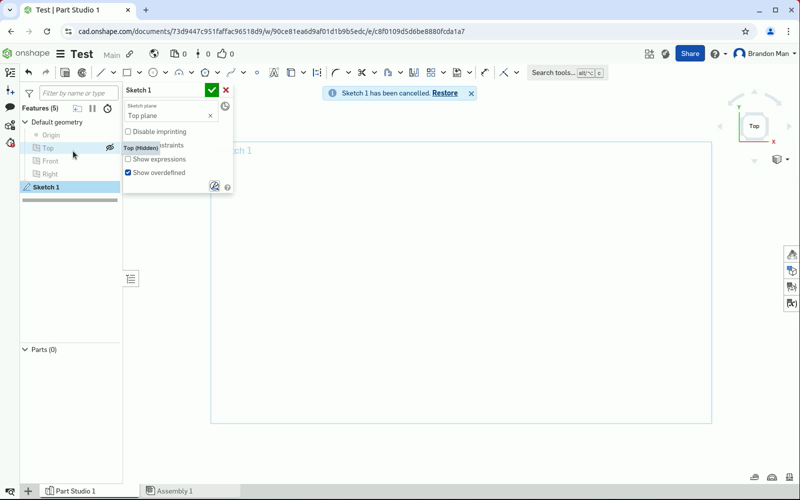
mouse_move(73, 352)
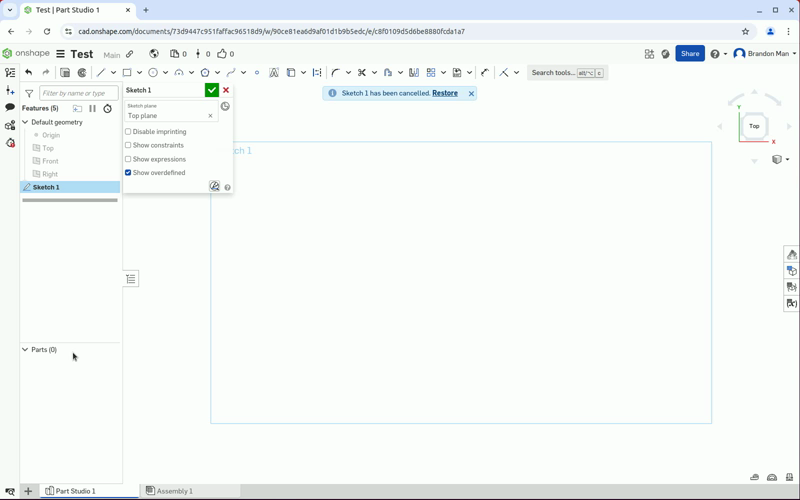
key(y)
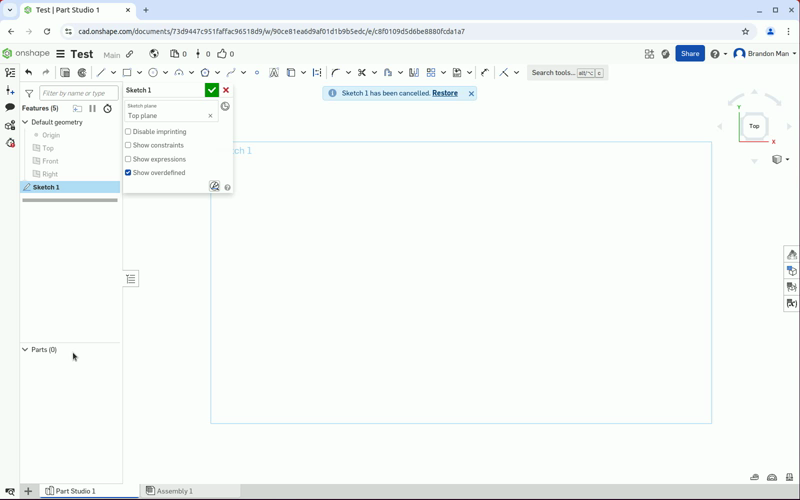
key(l)
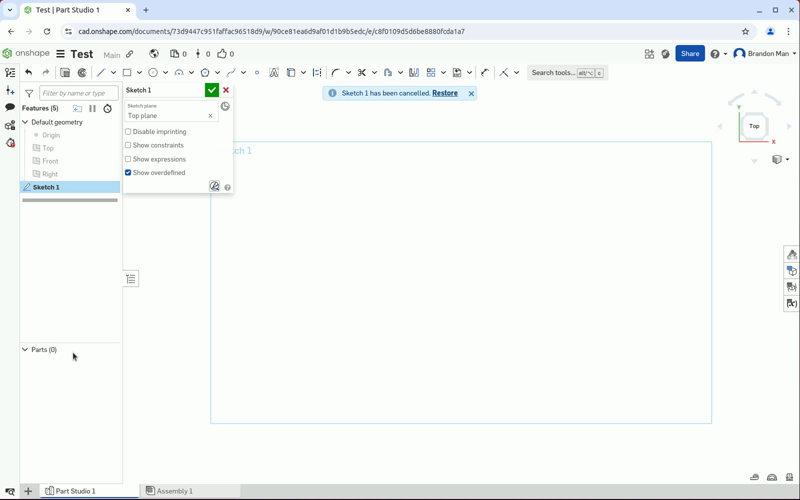
key_down(shift)
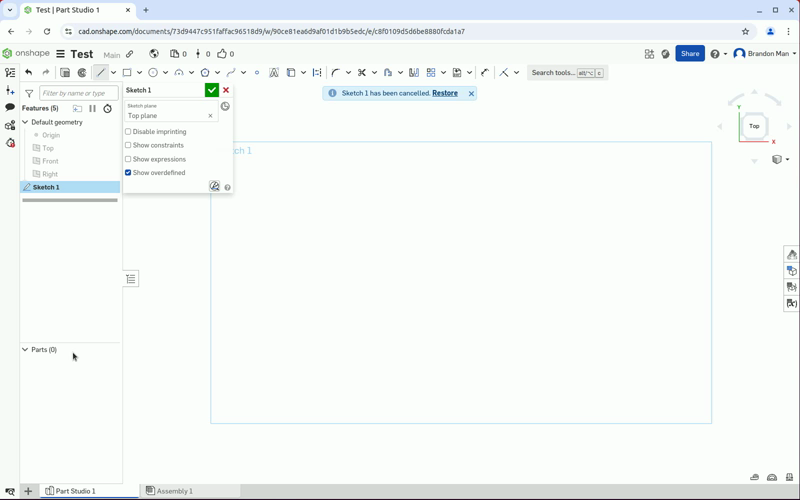
mouse_move(348, 332)
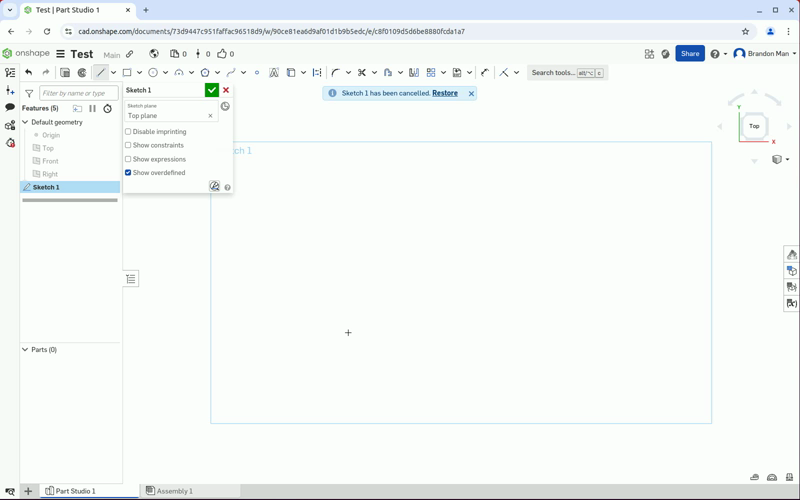
click(348, 332)
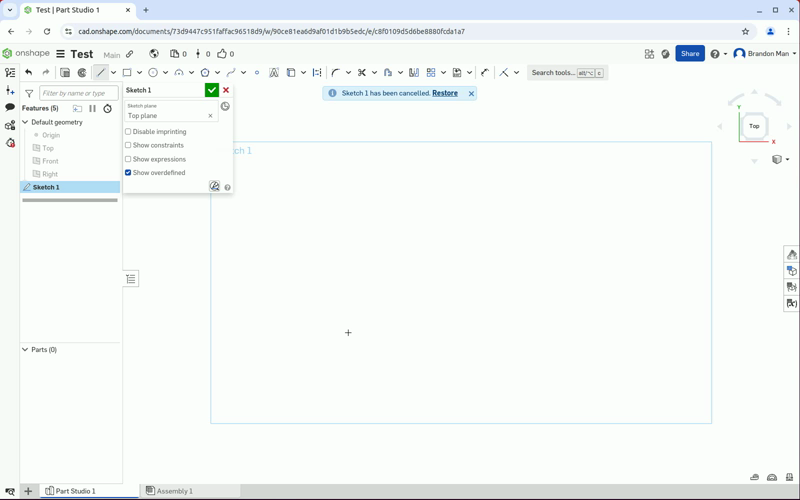
key_up(shift)
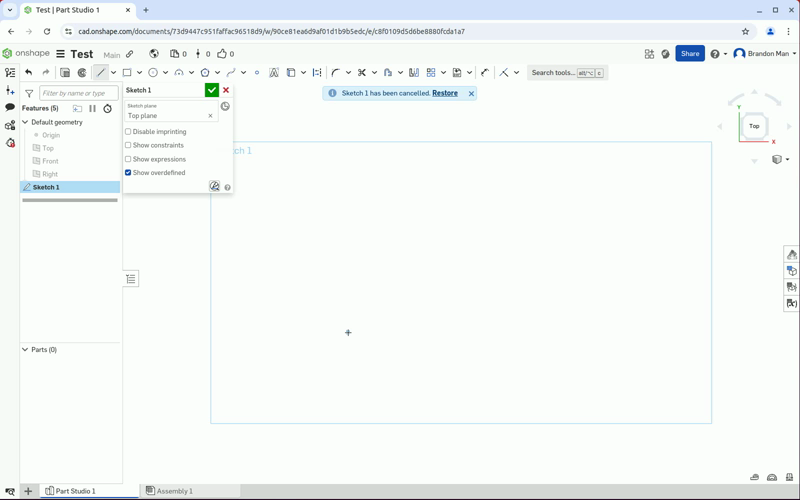
key_down(shift)
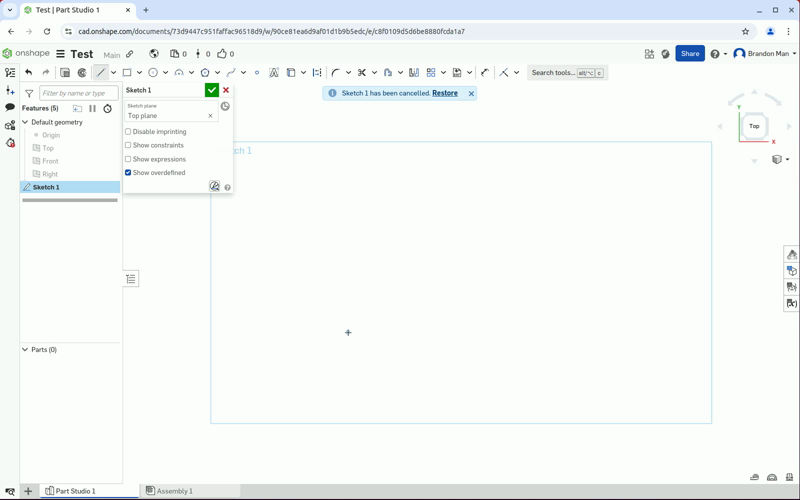
mouse_move(572, 332)
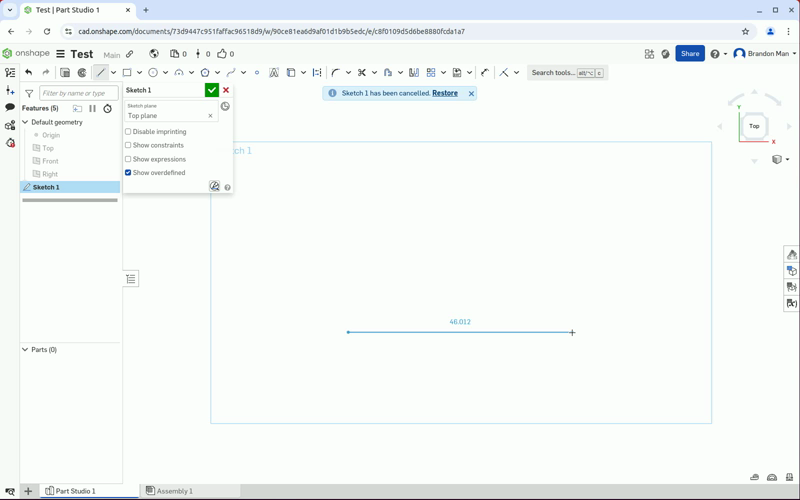
click(572, 332)
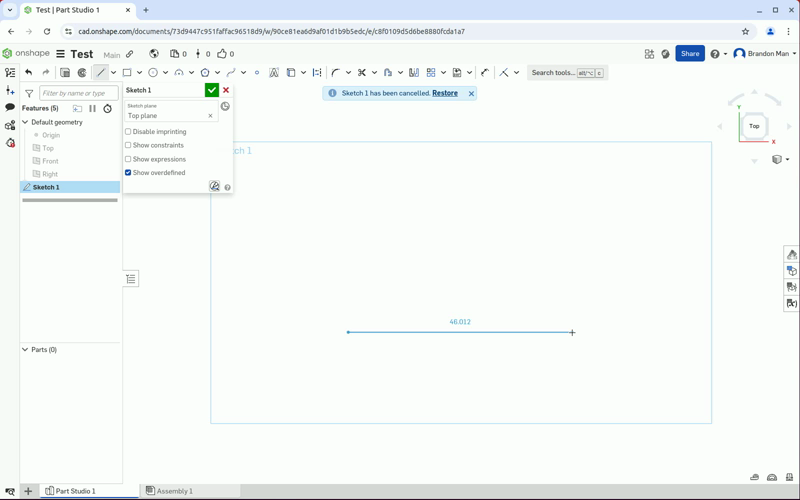
key_up(shift)
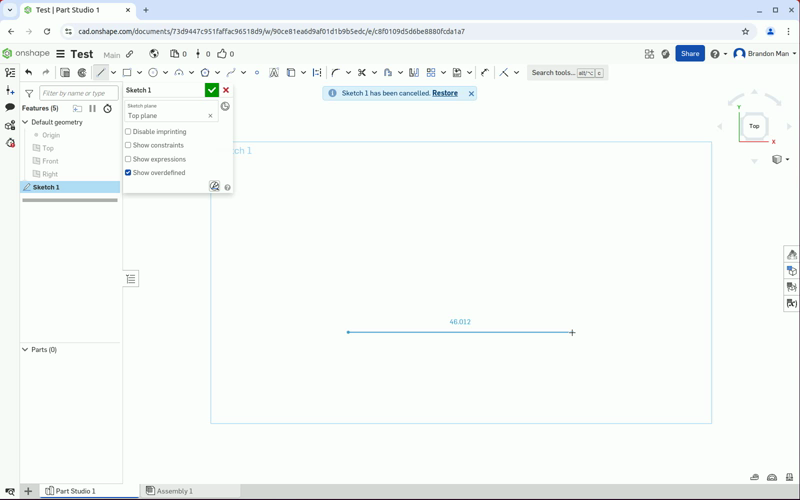
key_down(shift)
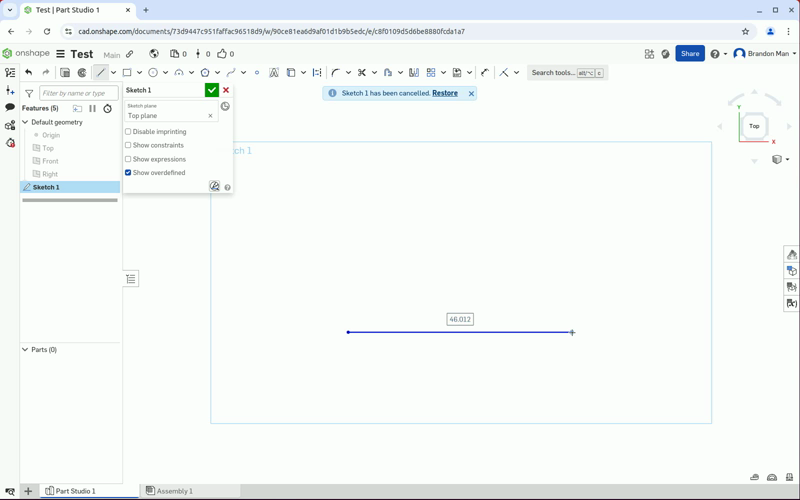
mouse_move(572, 235)
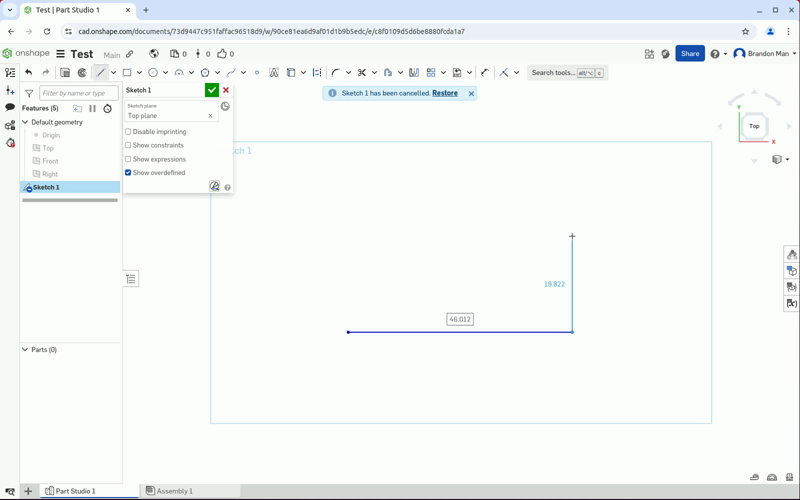
click(572, 235)
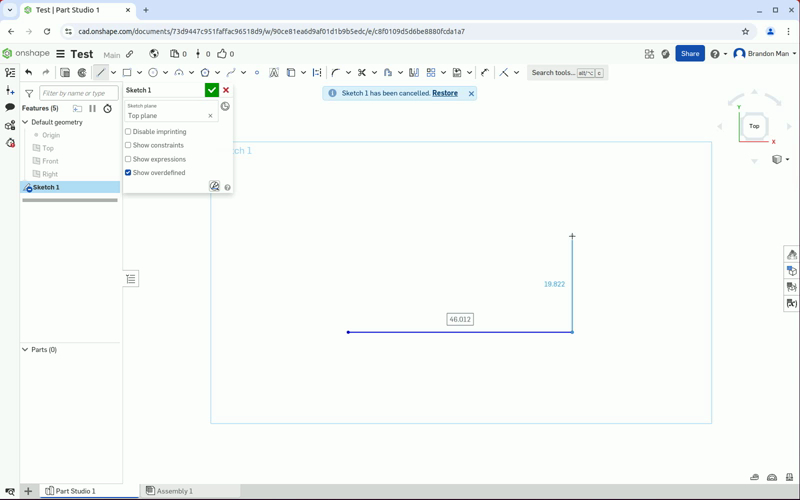
key_up(shift)
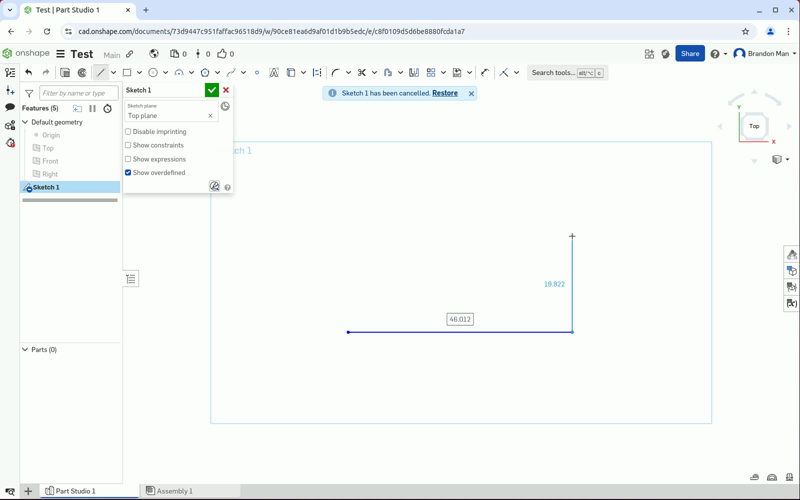
key_down(shift)
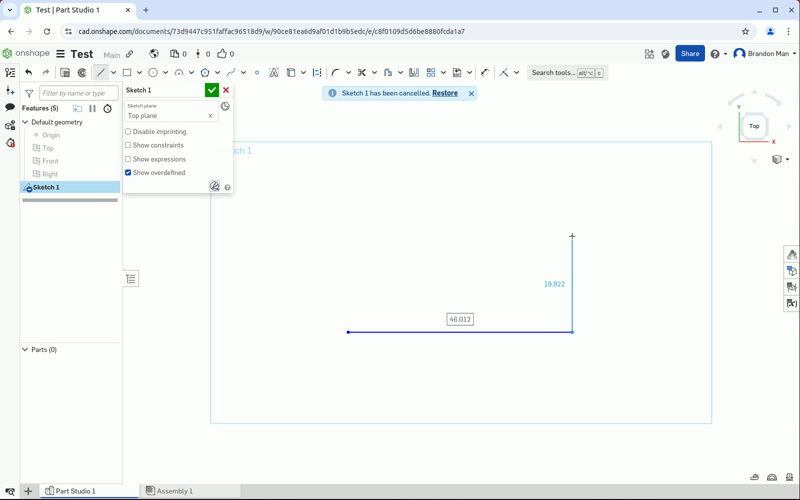
mouse_move(589, 235)
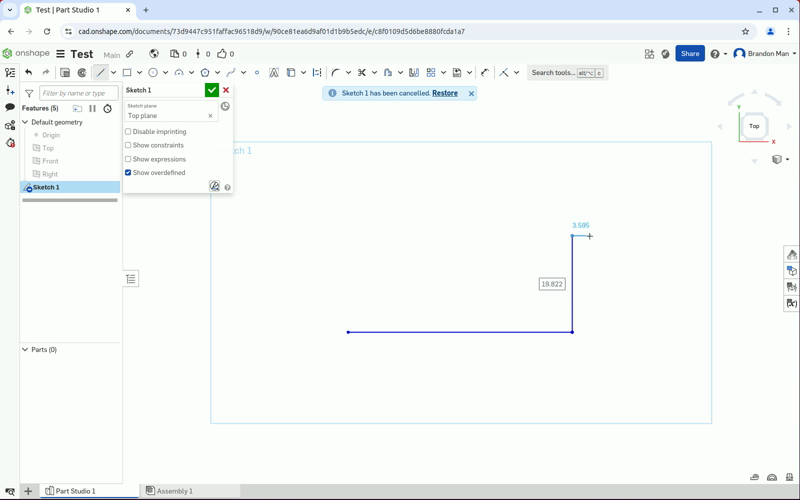
mouse_move(543, 235)
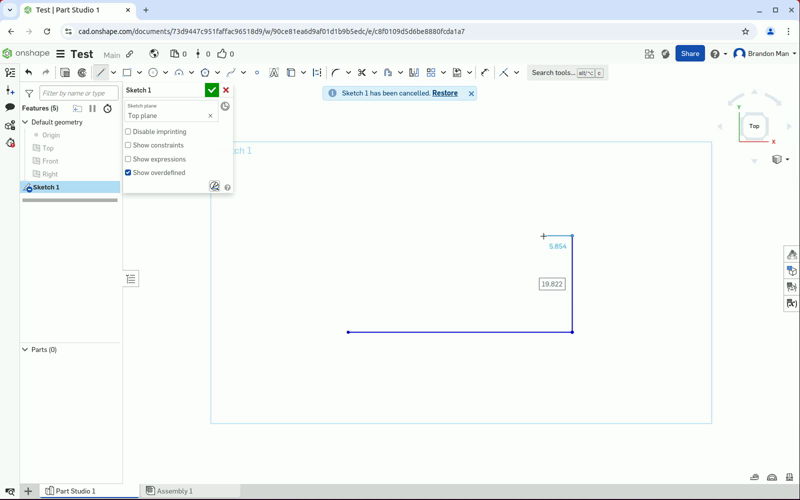
click(543, 235)
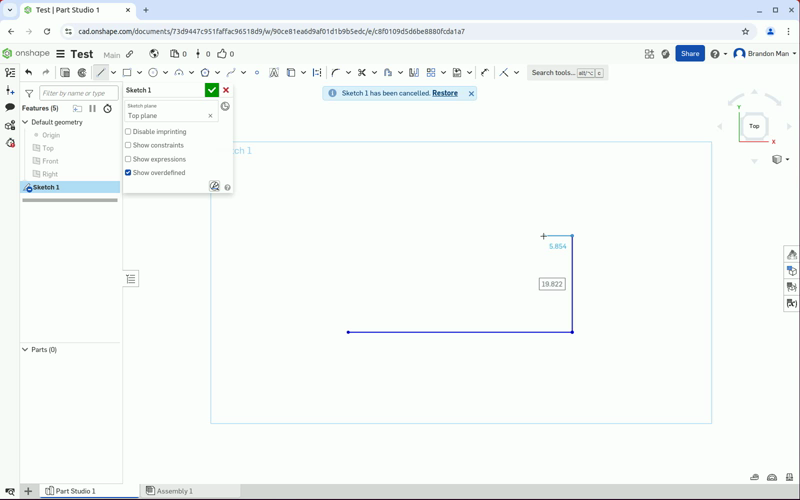
key_up(shift)
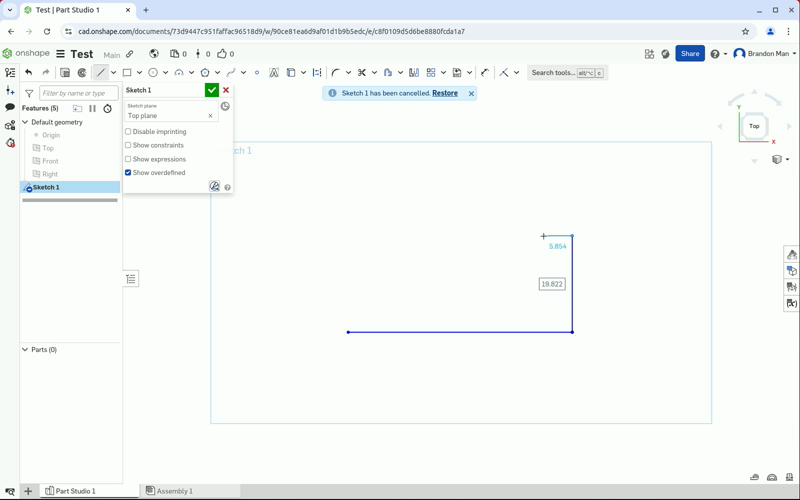
key_down(shift)
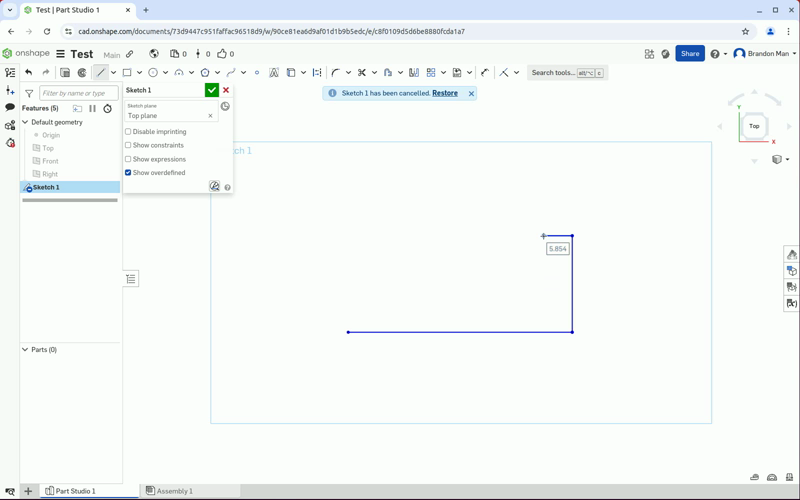
mouse_move(543, 303)
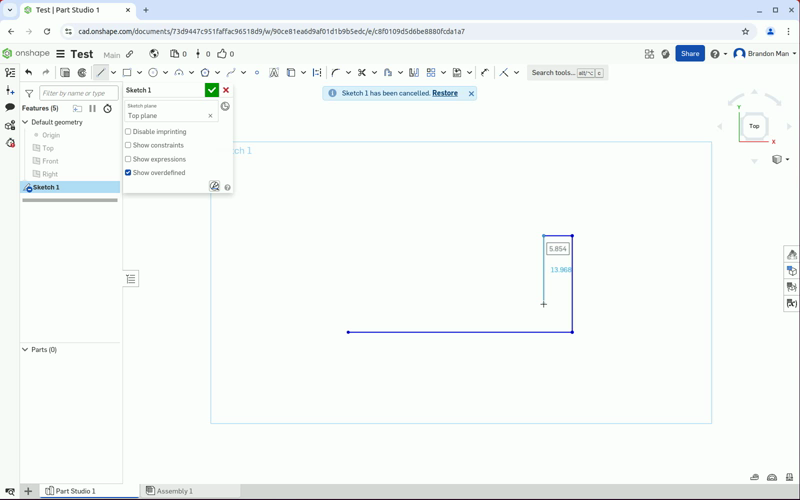
click(543, 303)
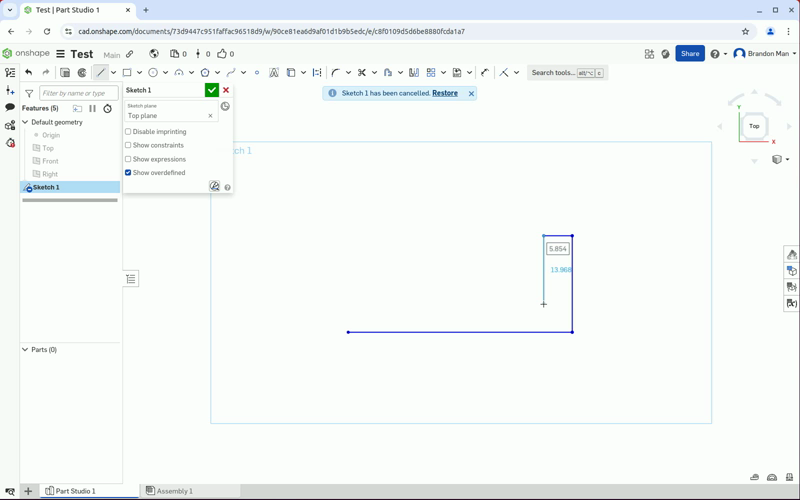
key_up(shift)
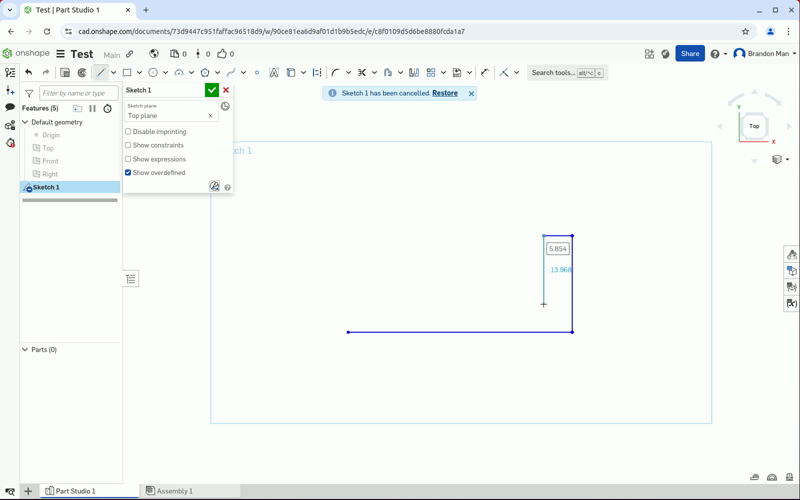
key_down(shift)
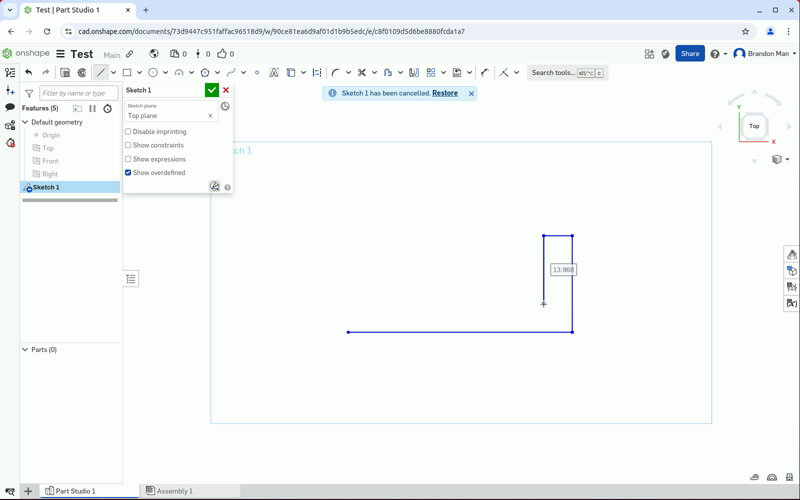
mouse_move(480, 303)
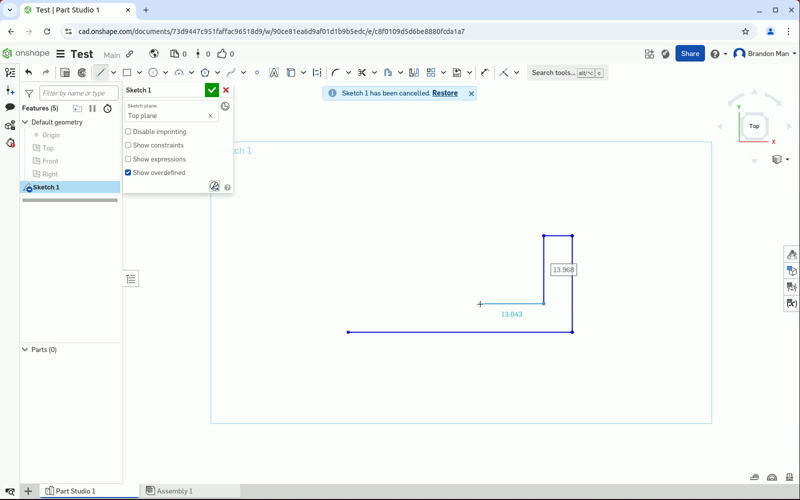
click(480, 303)
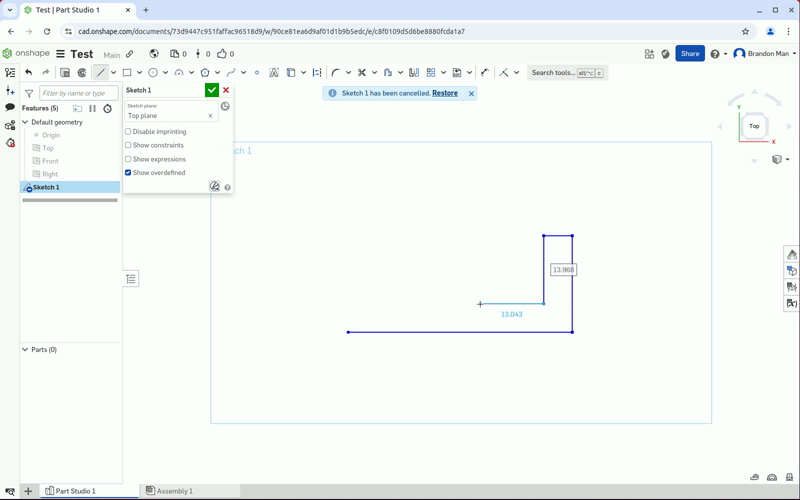
key_up(shift)
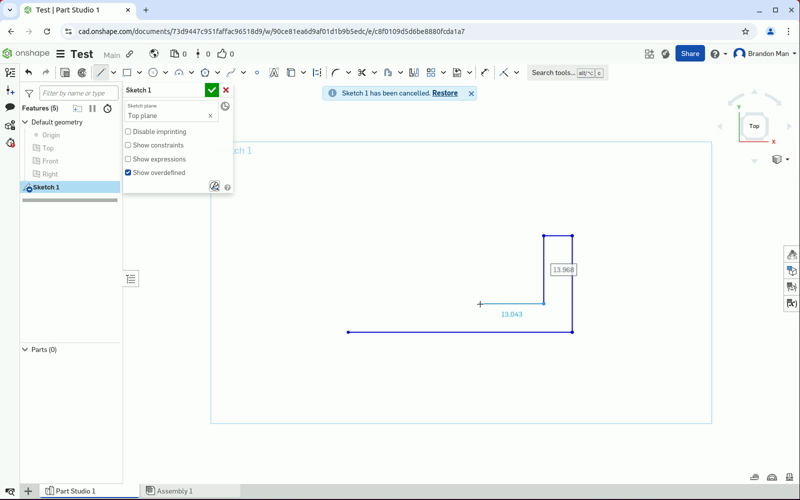
key_down(shift)
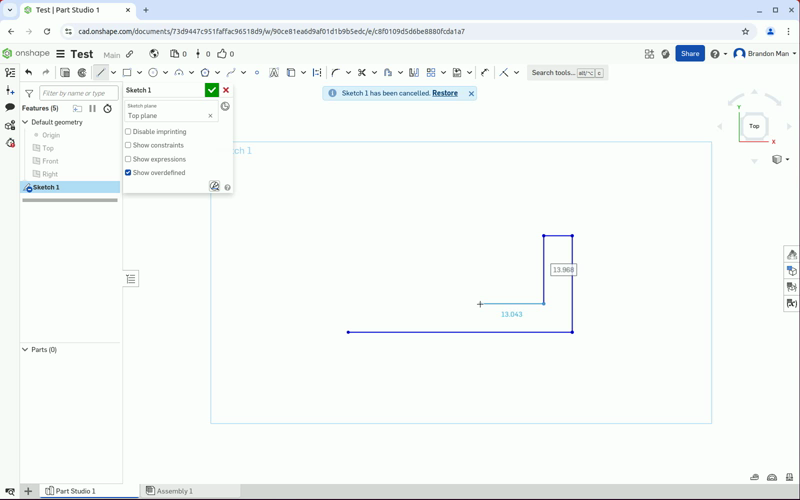
mouse_move(480, 235)
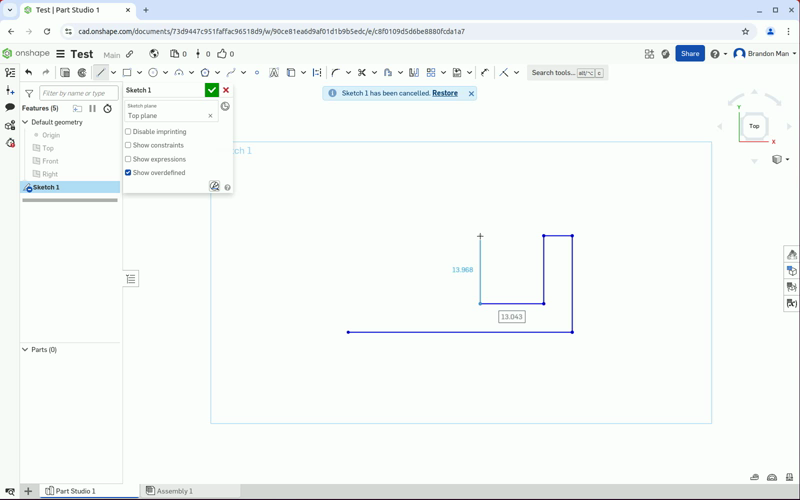
click(480, 235)
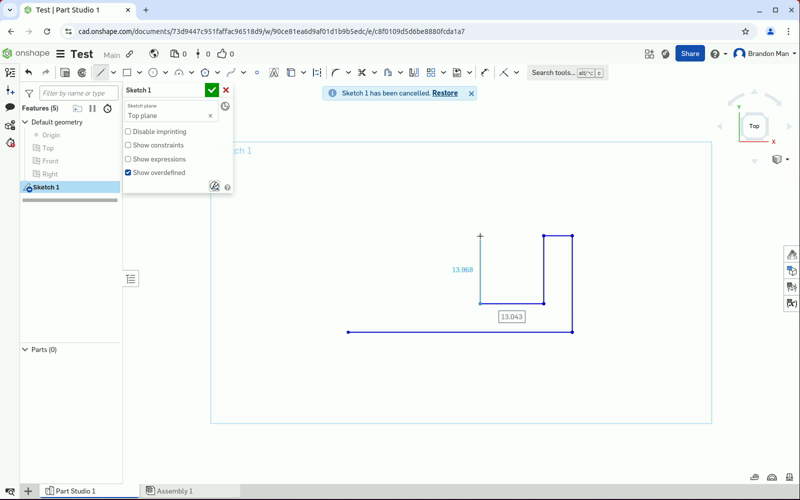
key_up(shift)
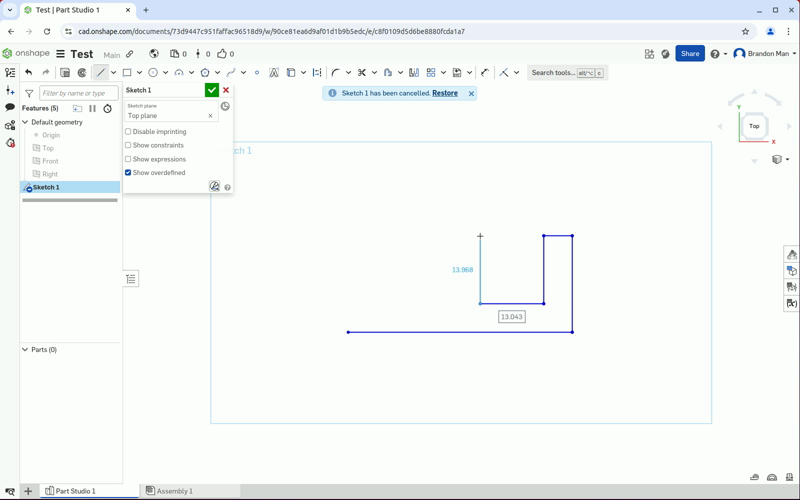
key_down(shift)
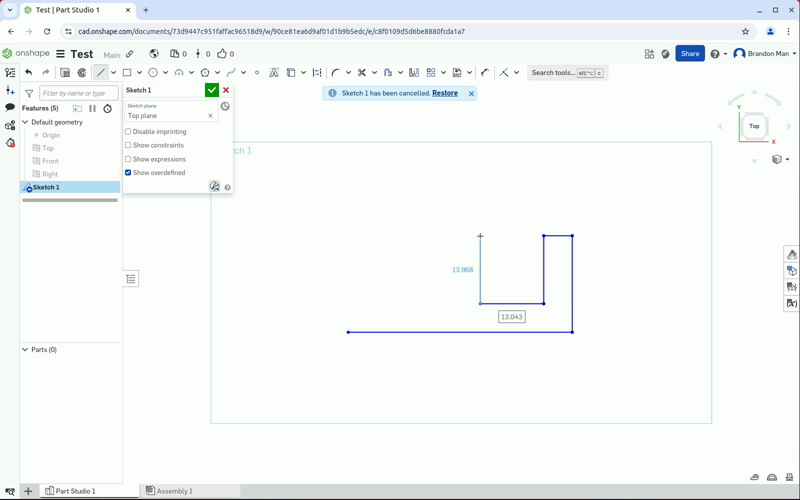
mouse_move(383, 235)
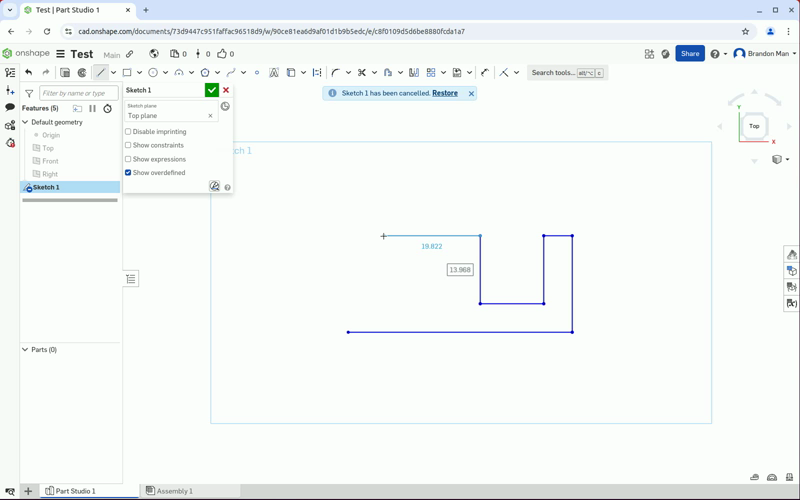
click(383, 235)
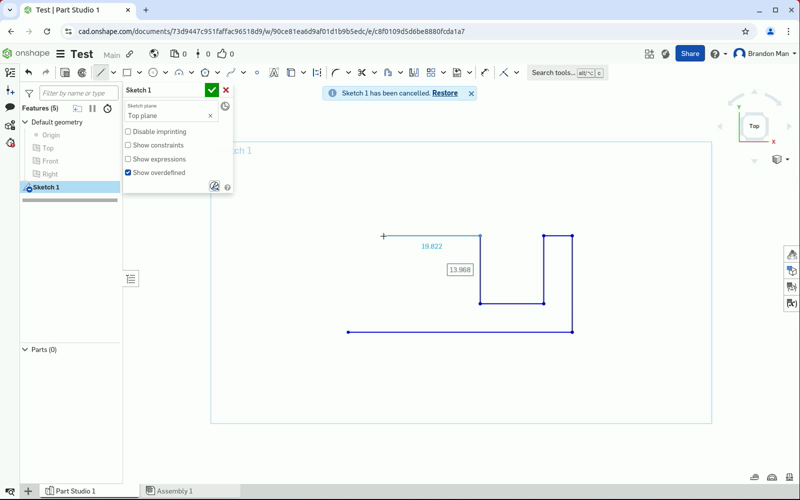
key_up(shift)
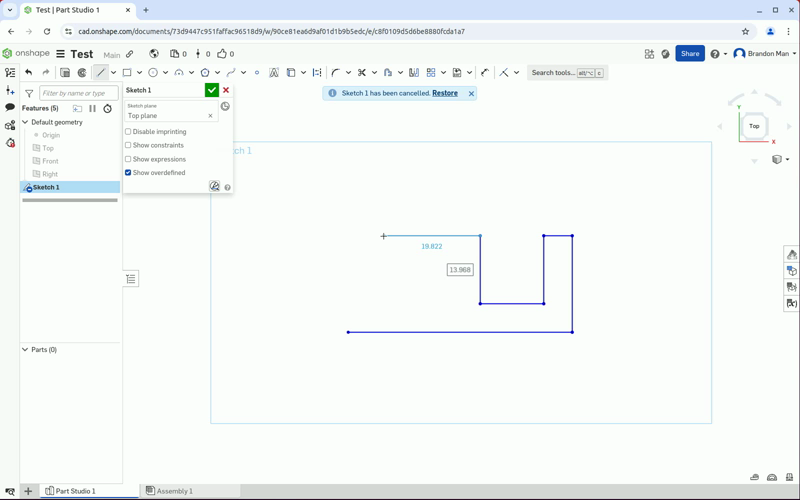
key_down(shift)
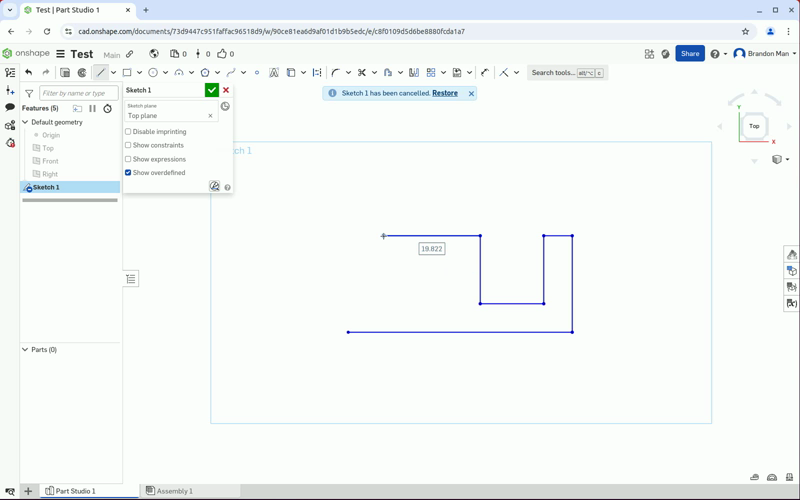
mouse_move(383, 303)
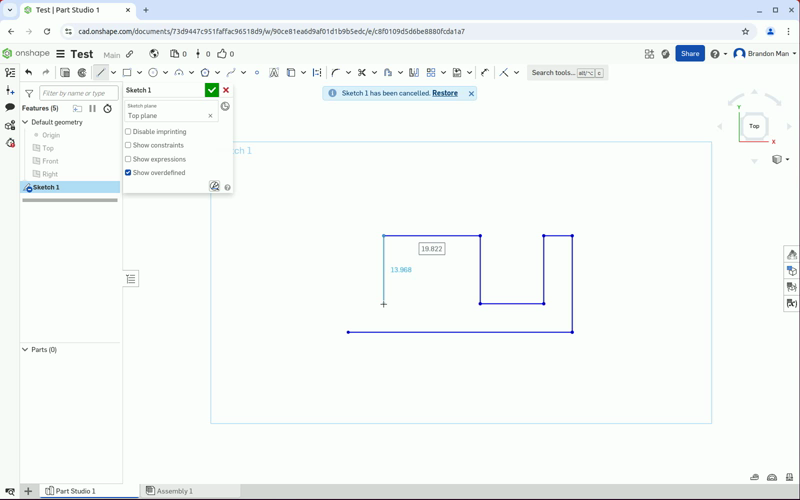
click(383, 303)
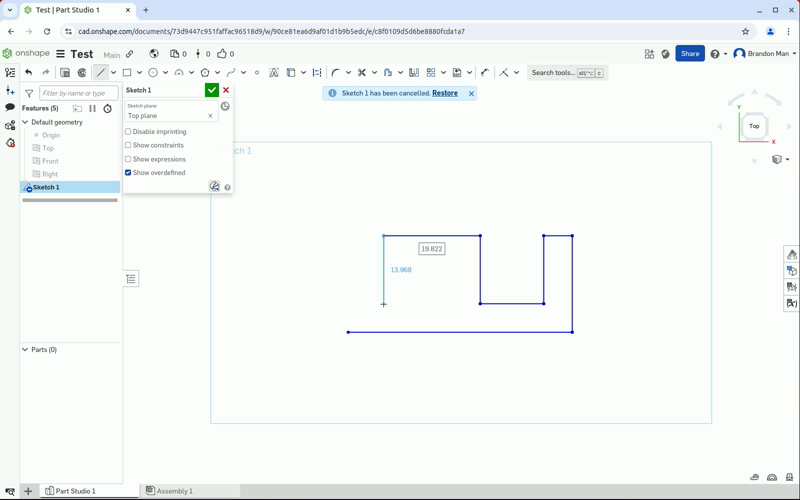
key_up(shift)
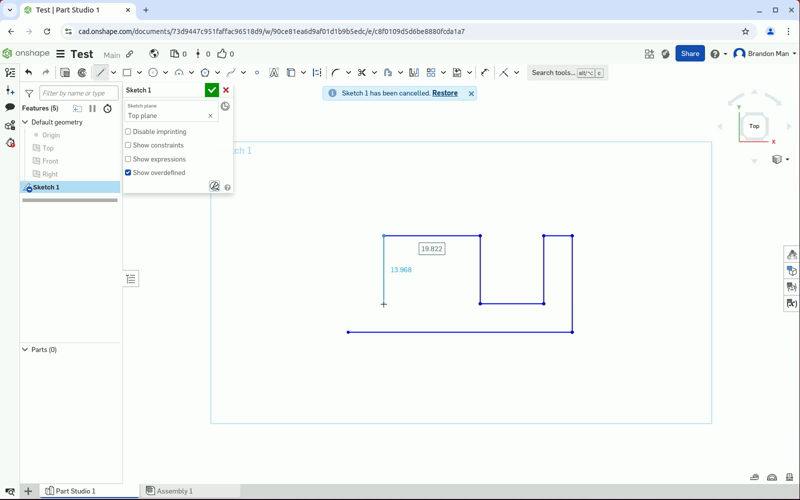
key_down(shift)
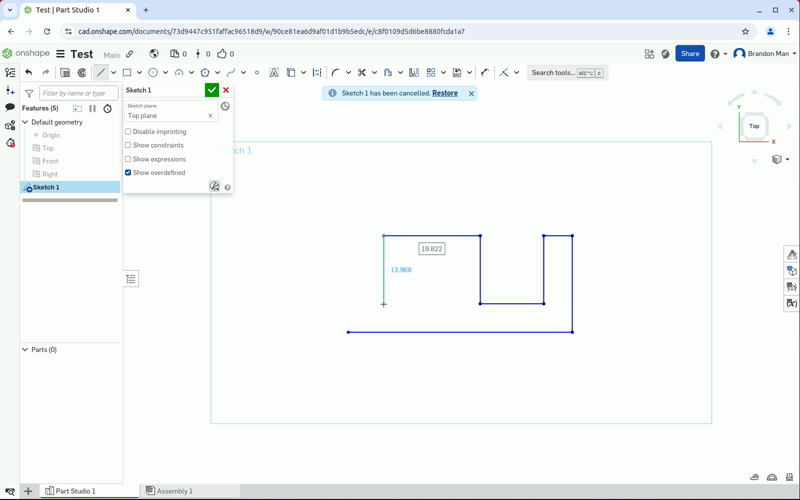
mouse_move(413, 303)
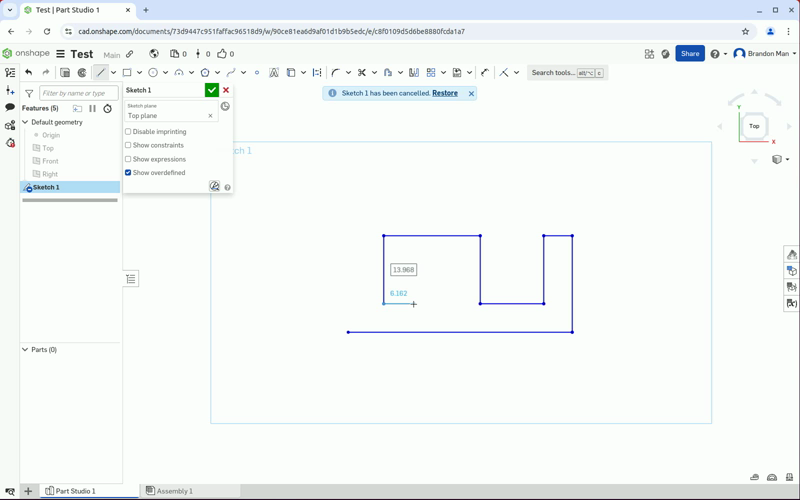
mouse_move(367, 303)
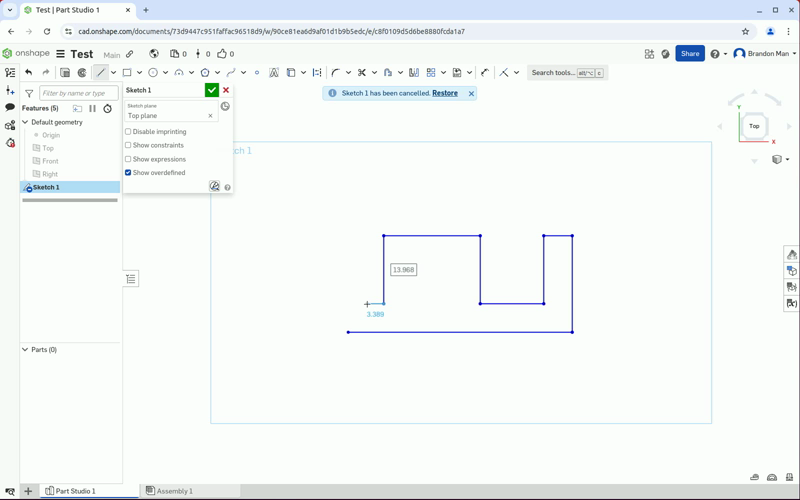
click(367, 303)
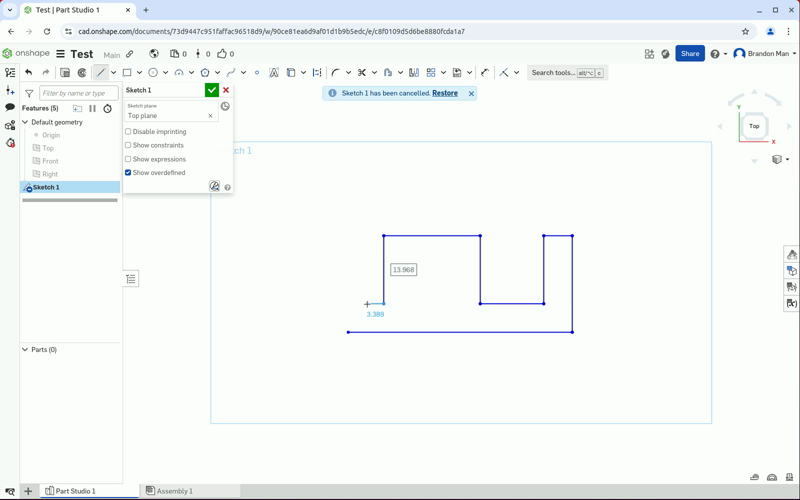
key_up(shift)
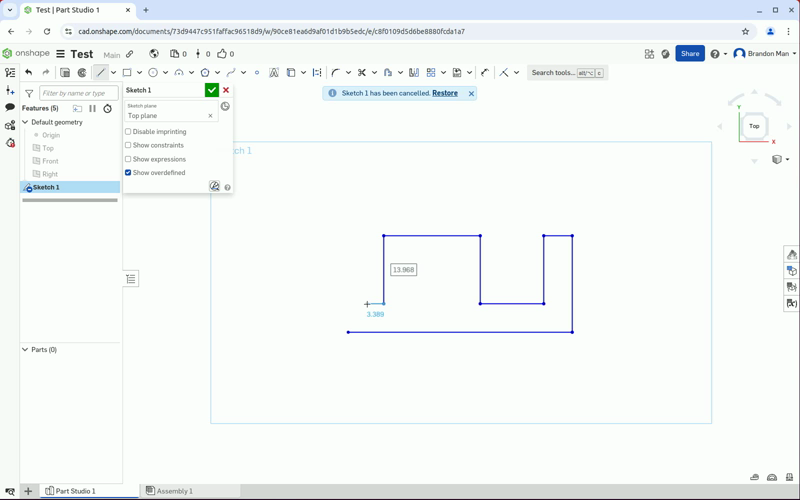
key_down(shift)
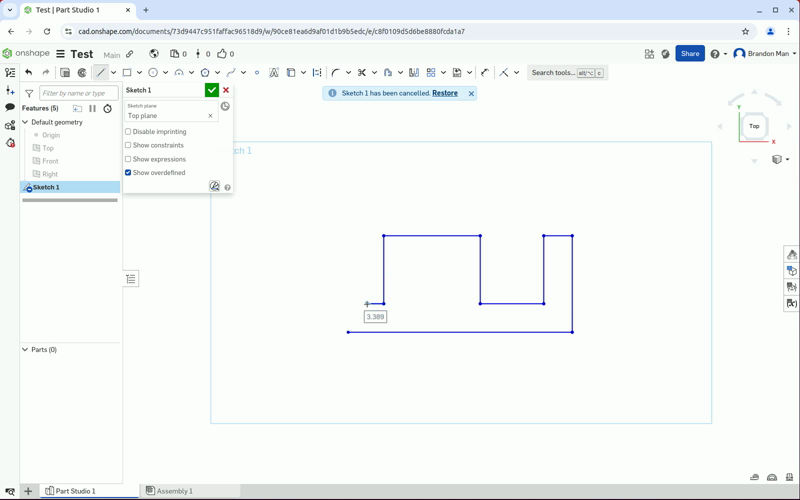
mouse_move(367, 235)
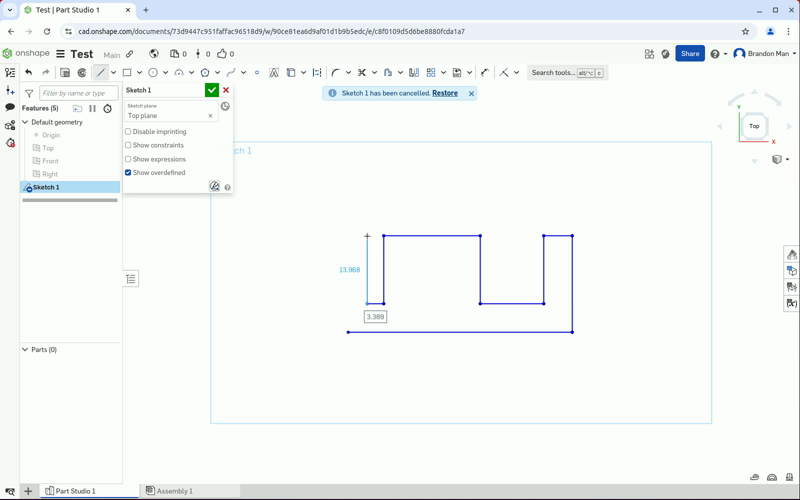
click(367, 235)
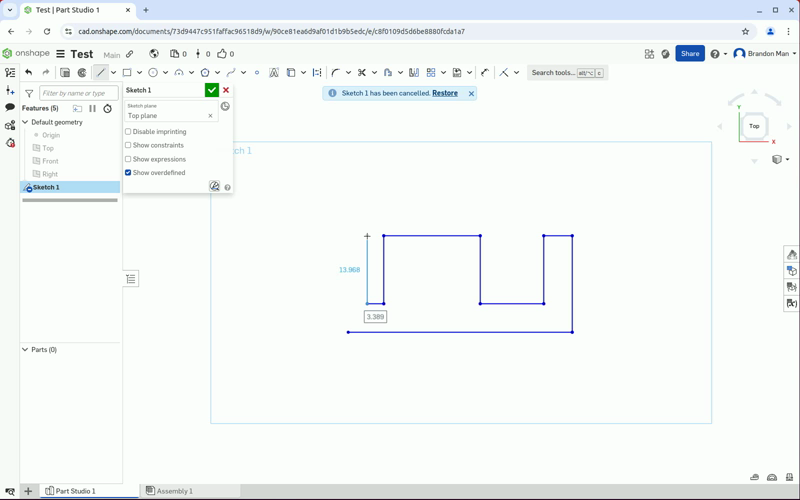
key_up(shift)
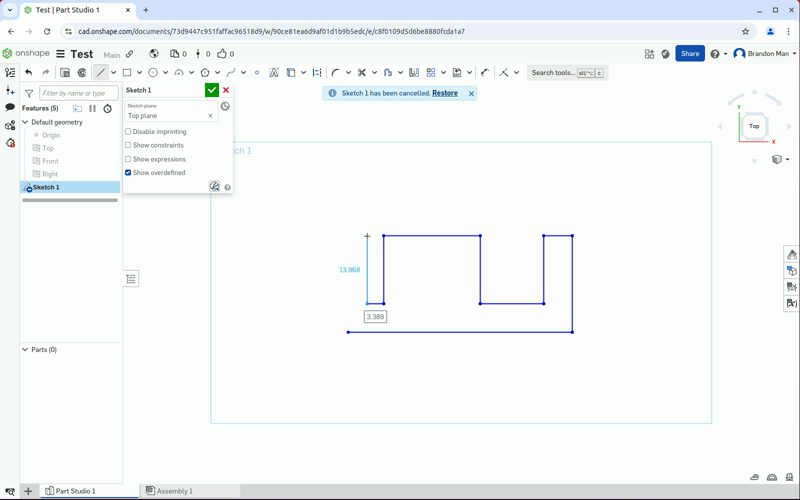
key_down(shift)
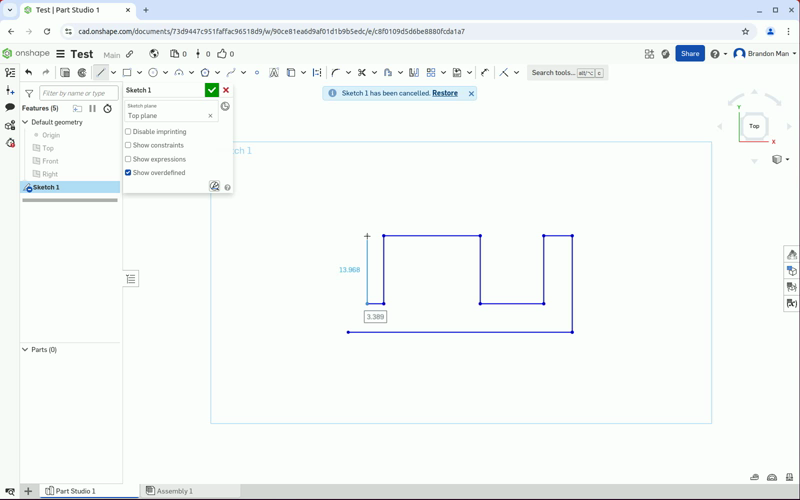
mouse_move(397, 235)
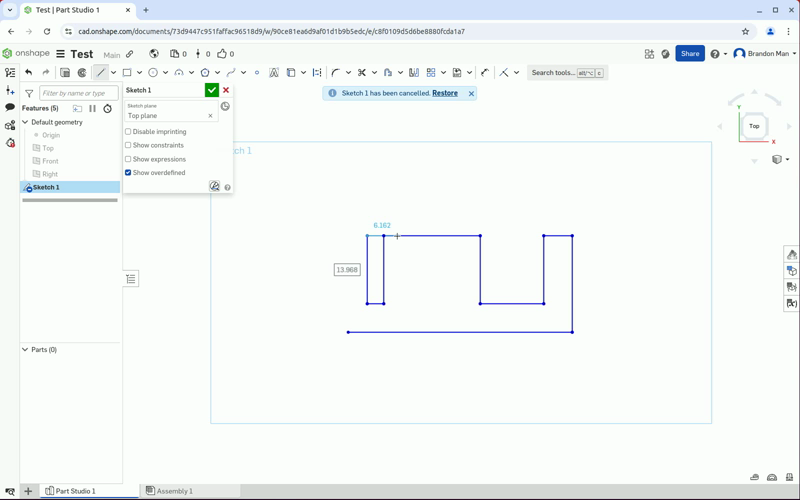
mouse_move(348, 235)
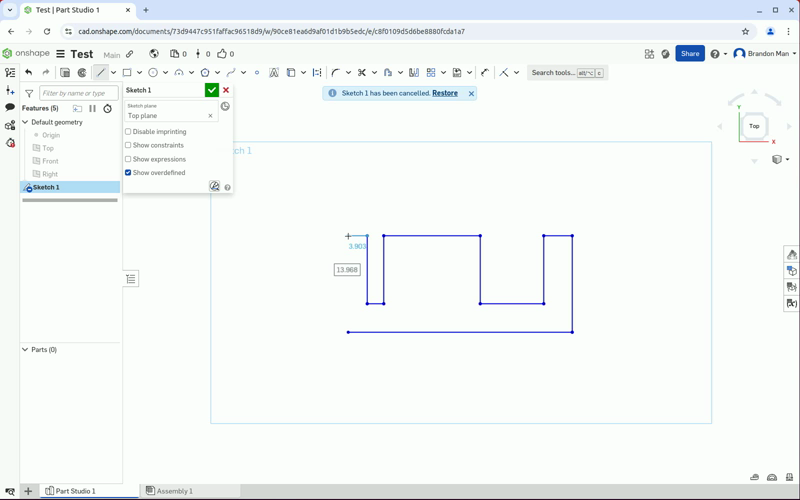
click(348, 235)
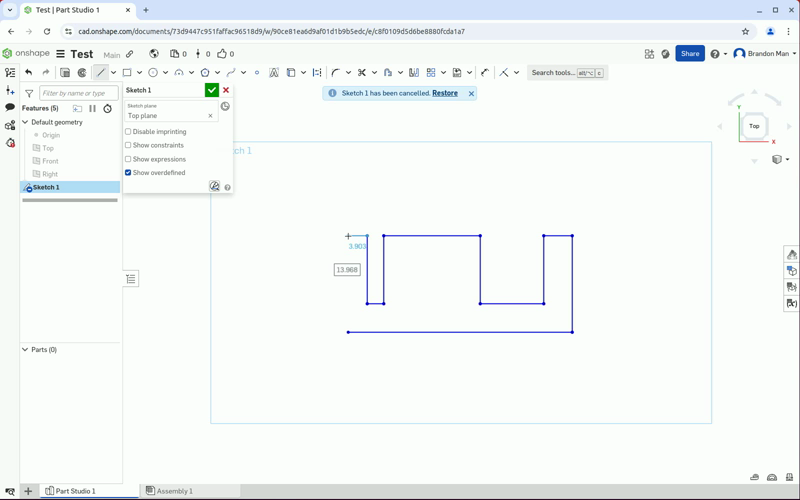
key_up(shift)
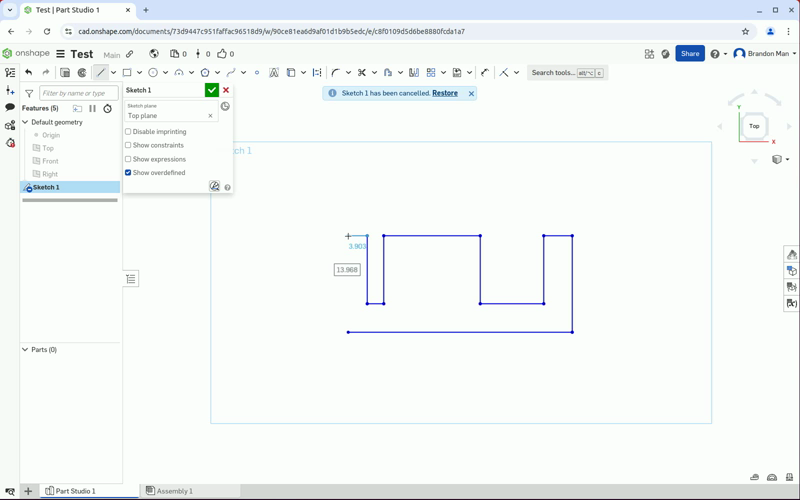
key_down(shift)
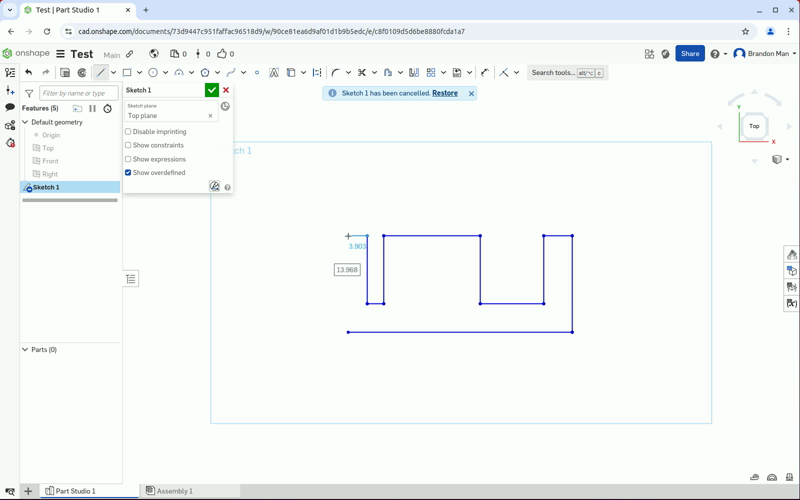
mouse_move(348, 332)
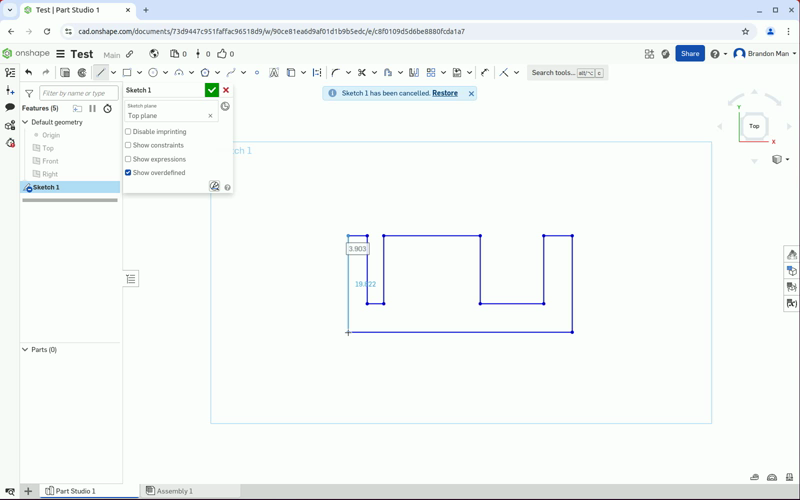
key_up(shift)
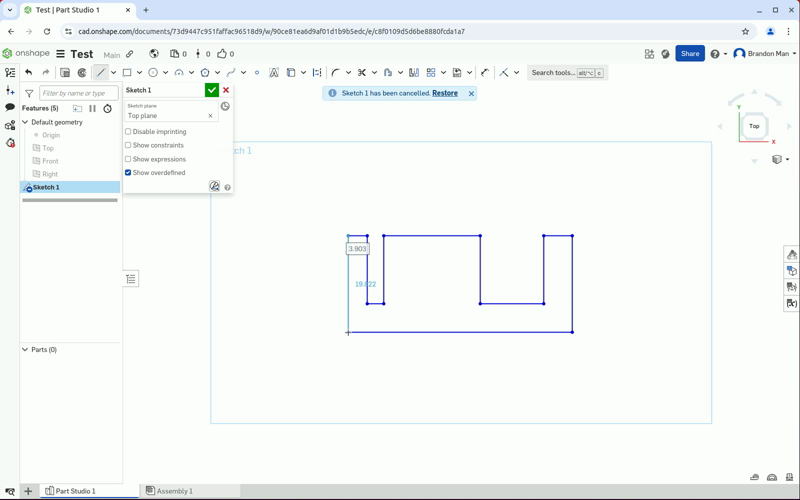
click(348, 332)
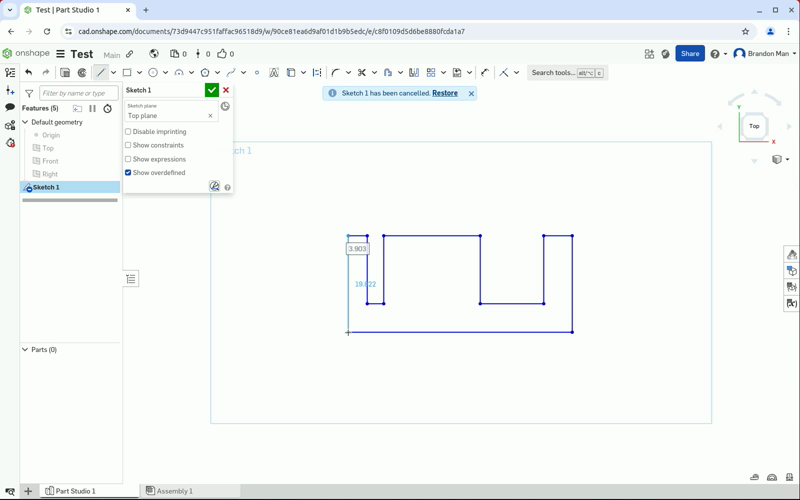
key(esc)
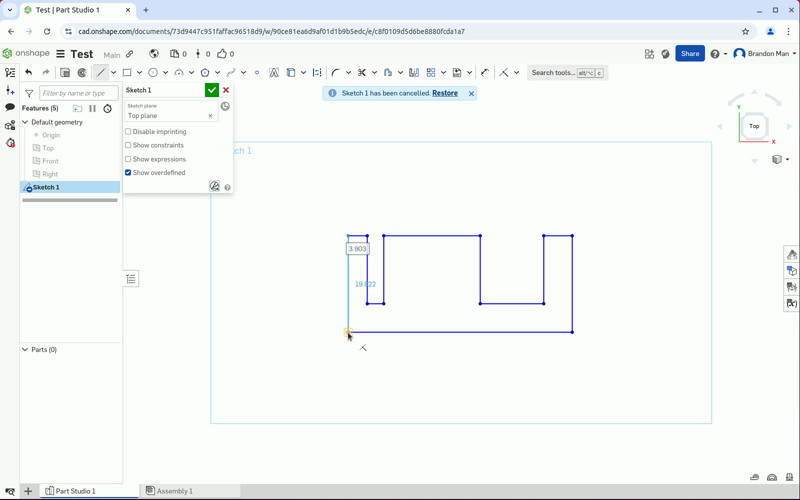
mouse_move(453, 298)
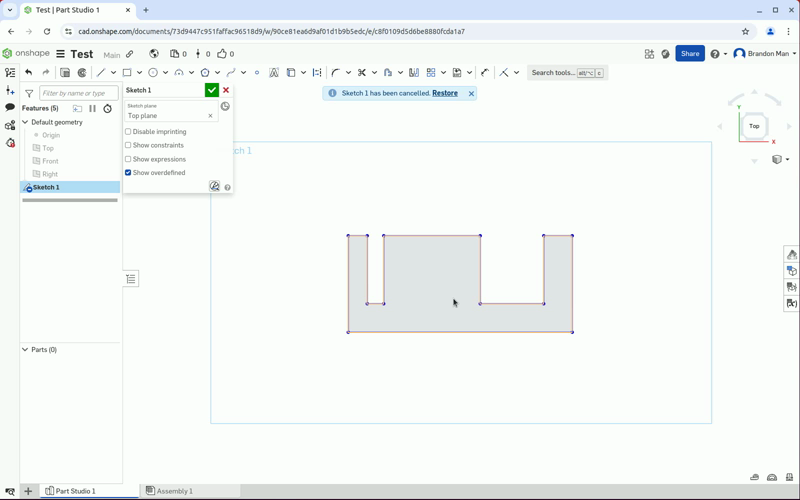
click(453, 298)
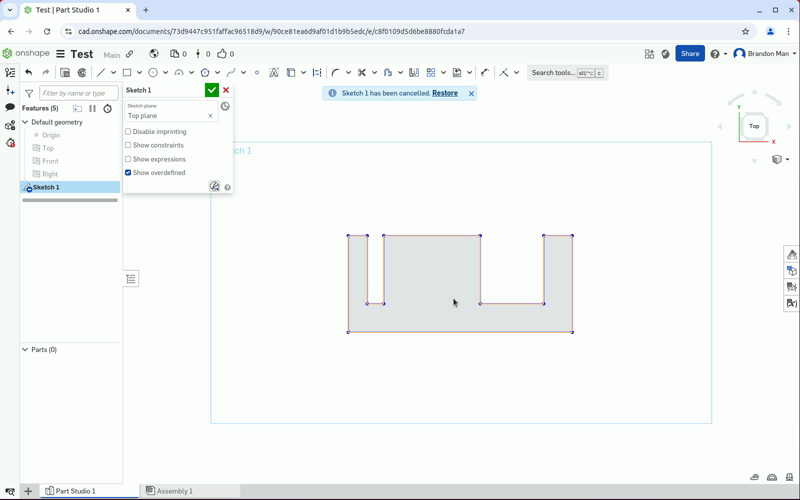
mouse_move(73, 352)
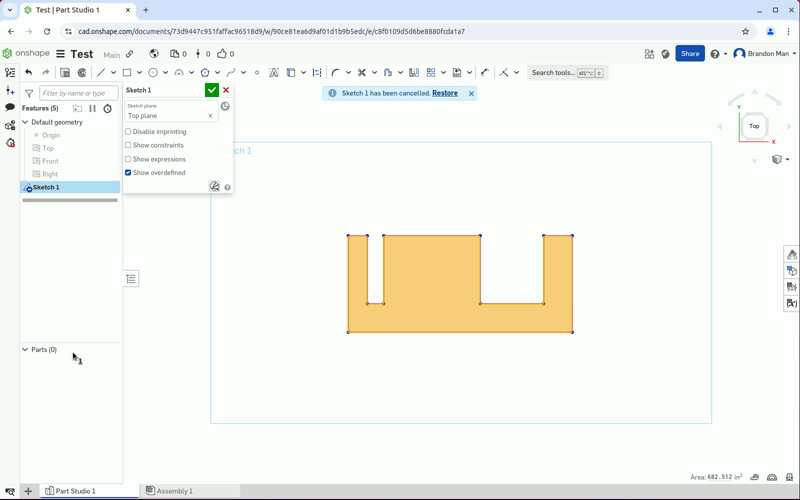
key(shift+y)
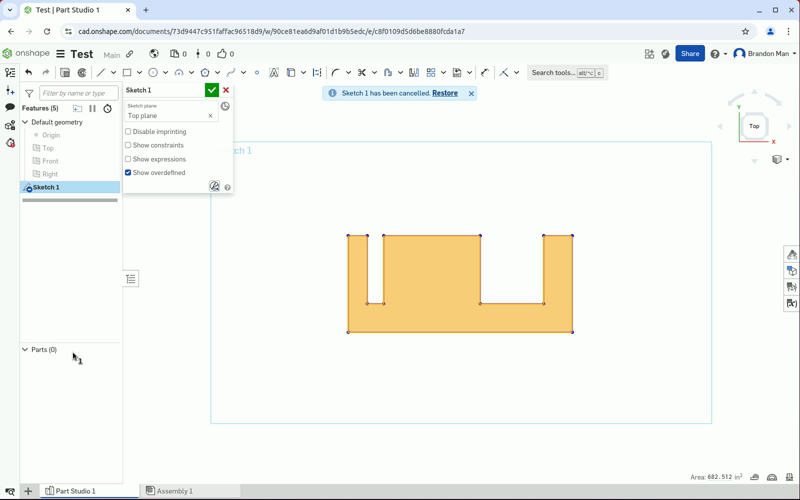
key(shift+e)
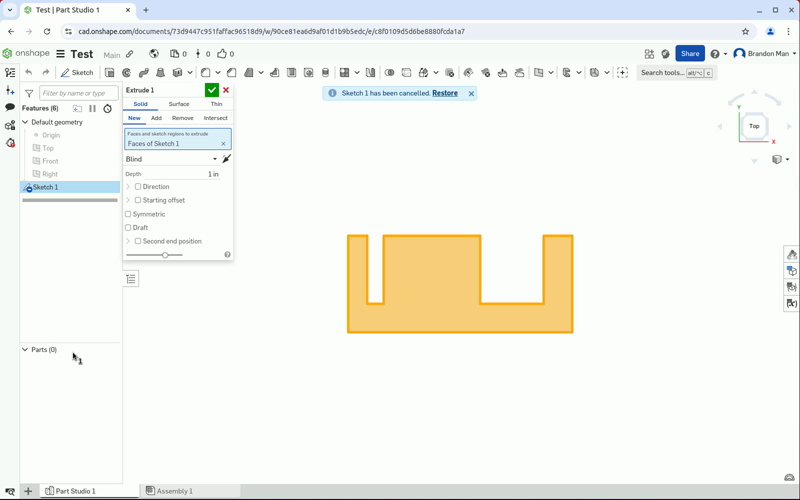
mouse_move(143, 106)
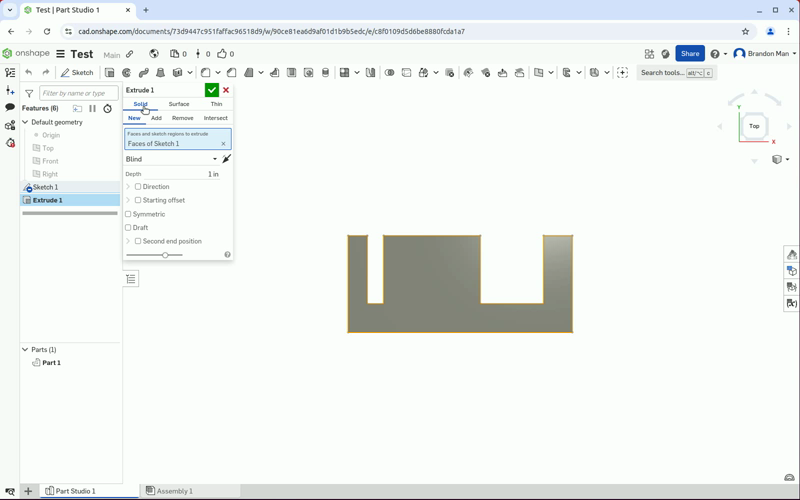
click(143, 106)
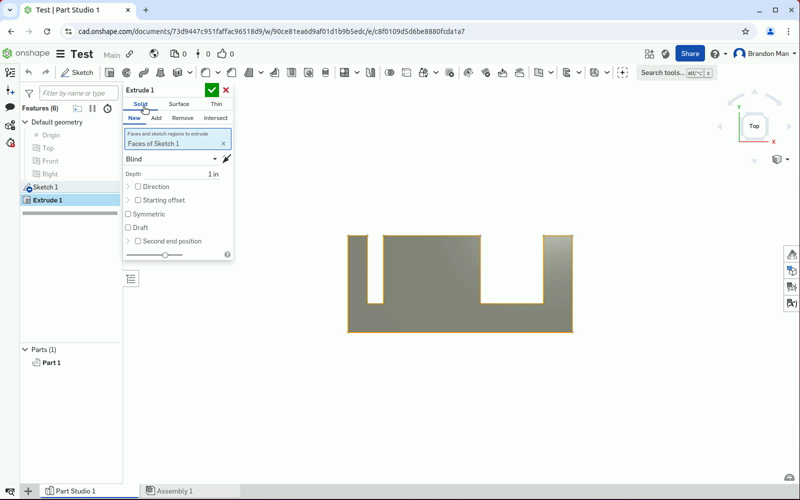
mouse_move(137, 120)
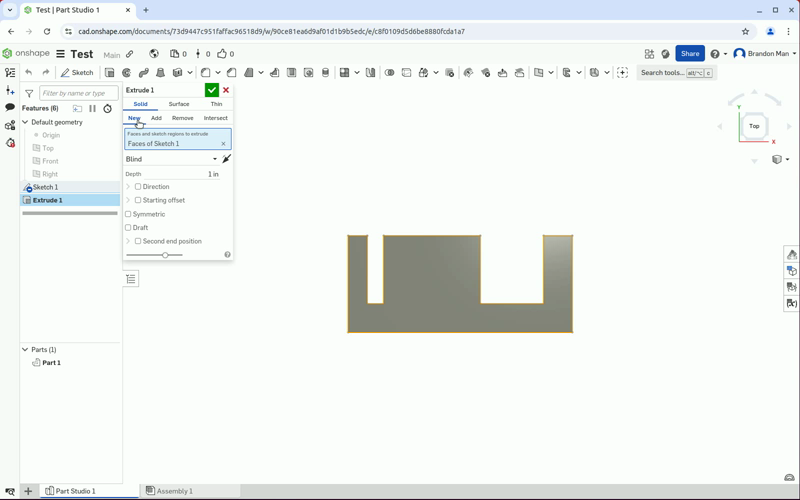
click(137, 120)
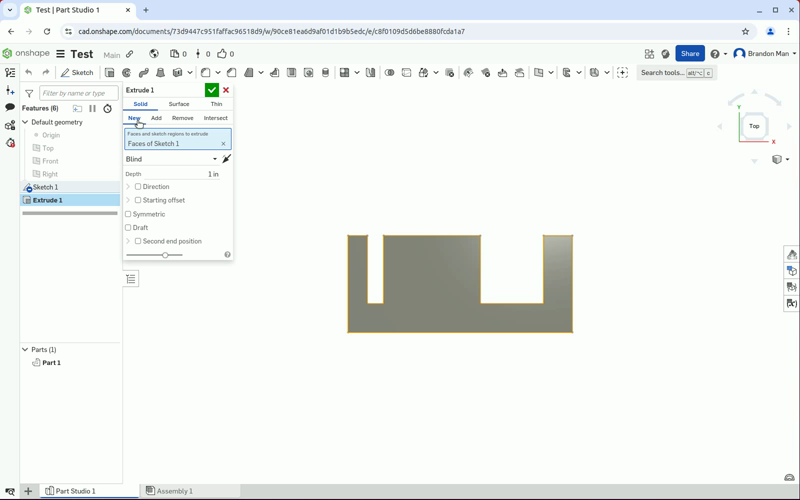
key(tab, 4)
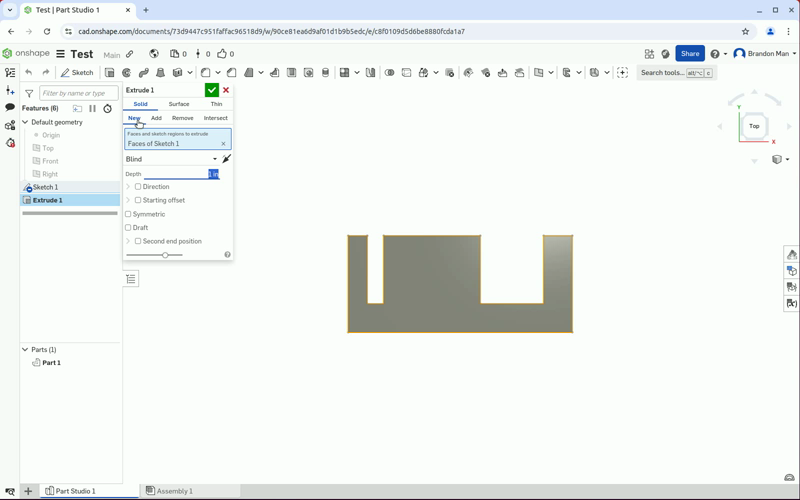
text(12.516)
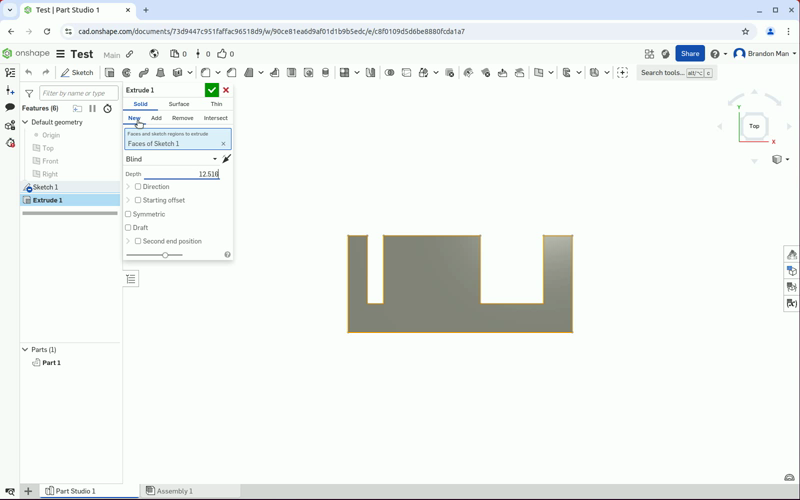
key(tab, 3)
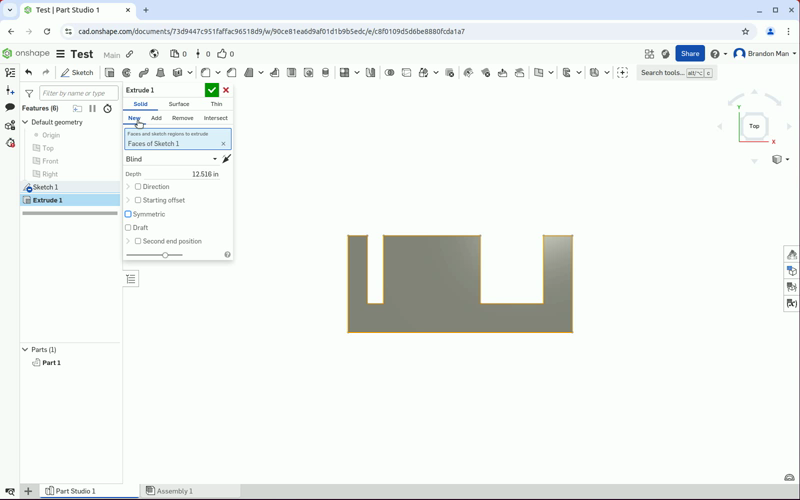
key(space)
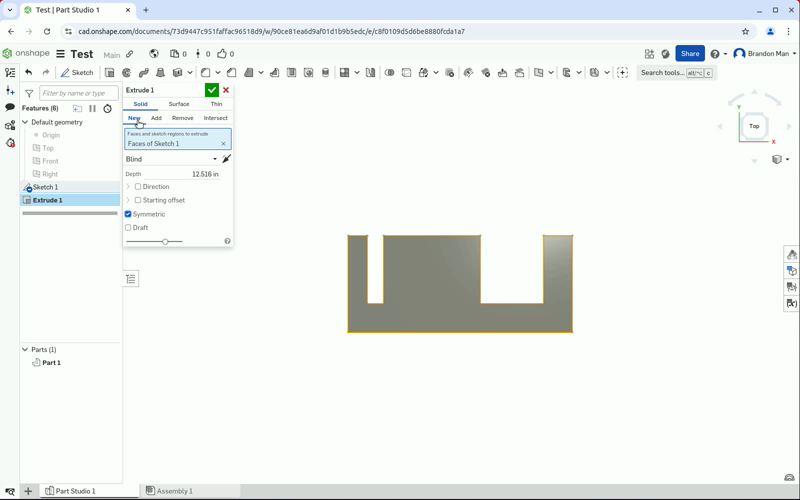
key(enter)
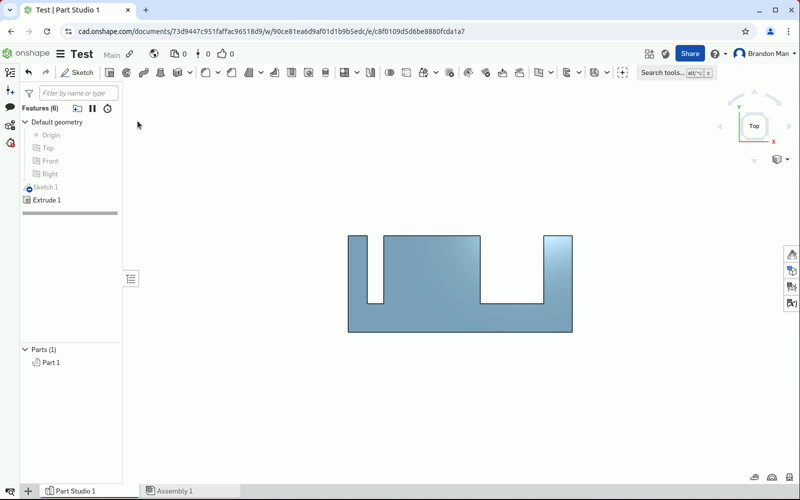
key(shift+h)
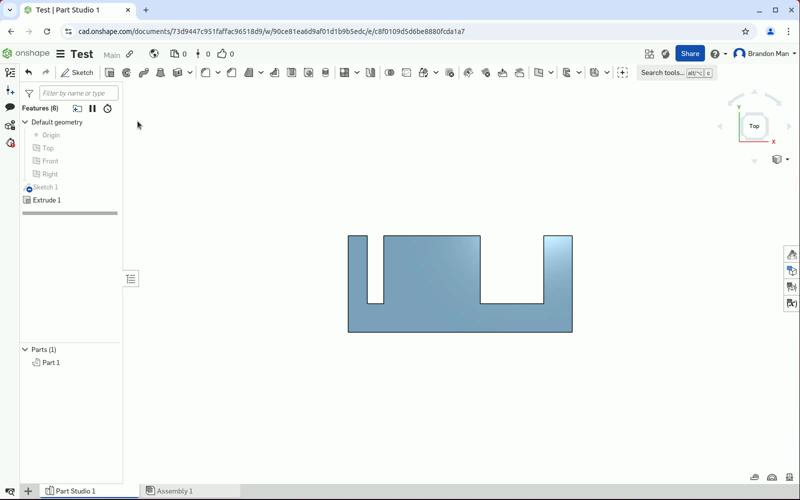
key(shift+h)
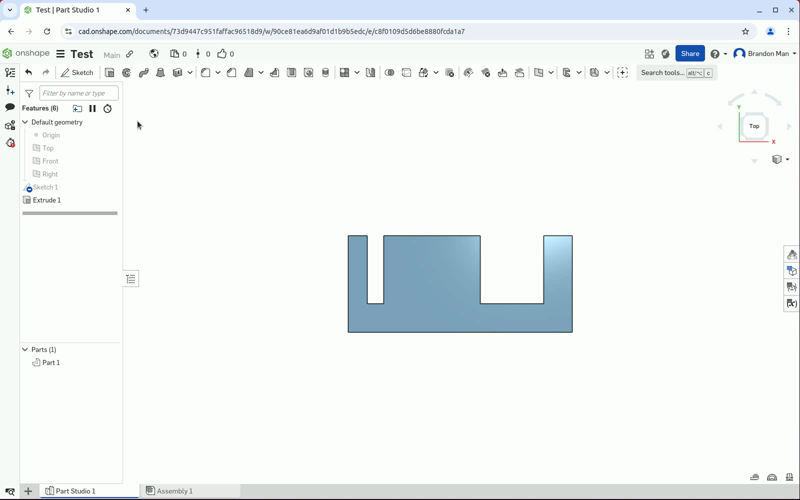
mouse_move(73, 189)
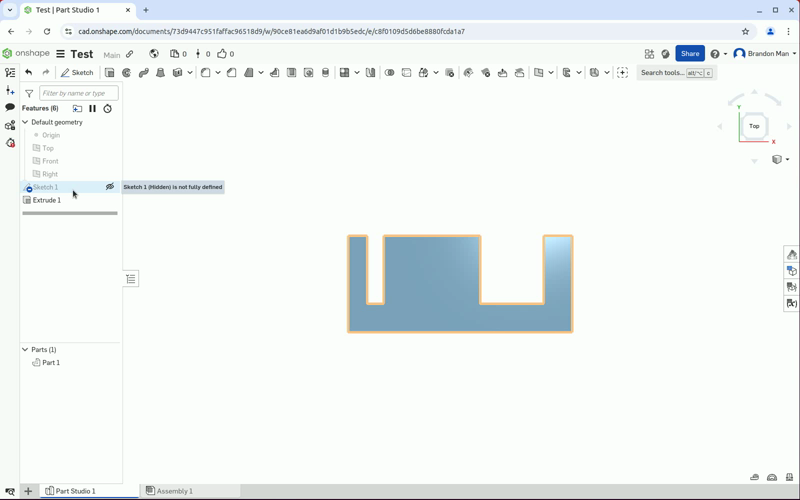
click(73, 189)
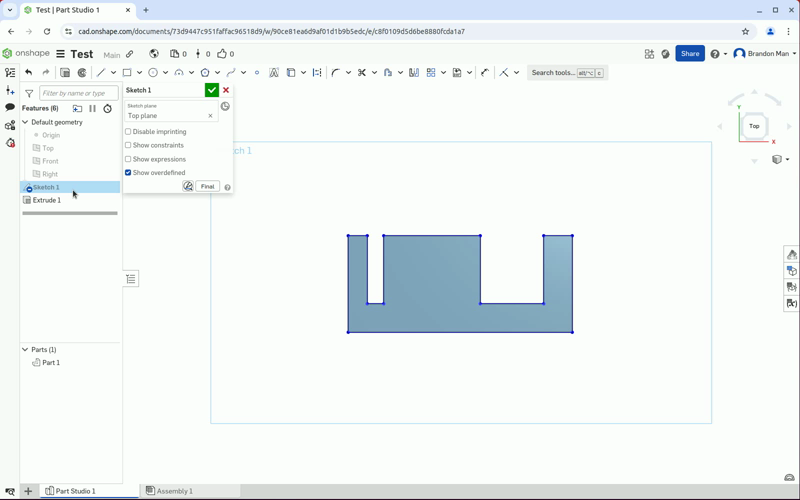
mouse_move(229, 92)
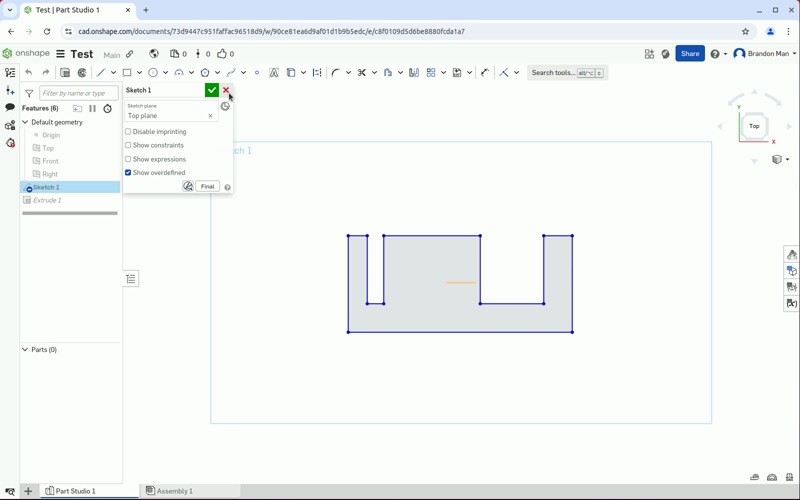
click(229, 92)
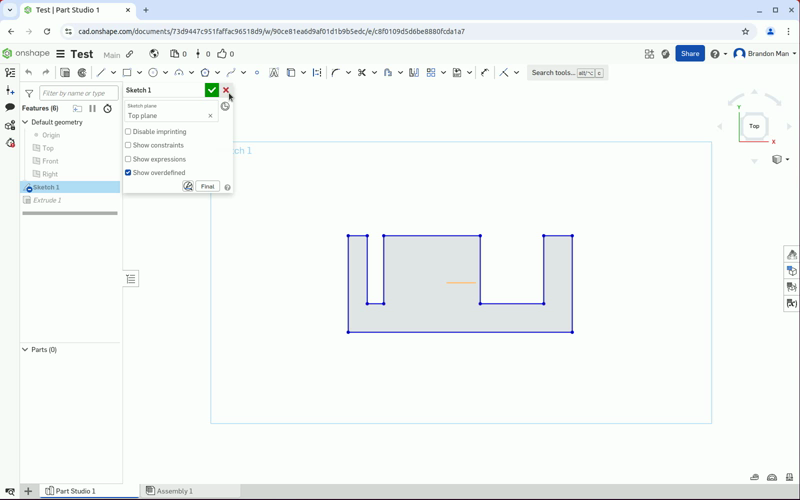
mouse_move(73, 352)
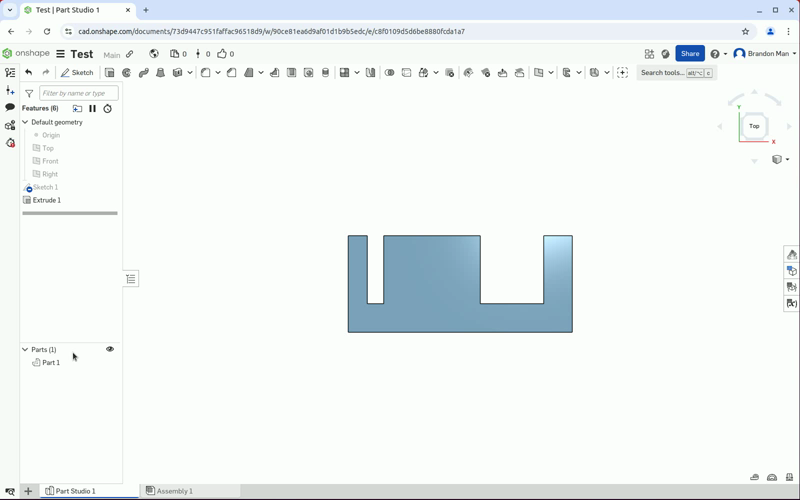
key(y)
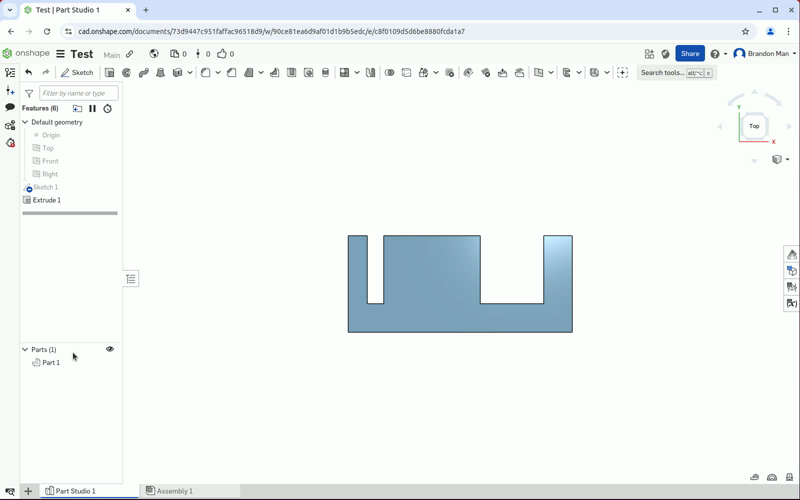
key(shift+p)
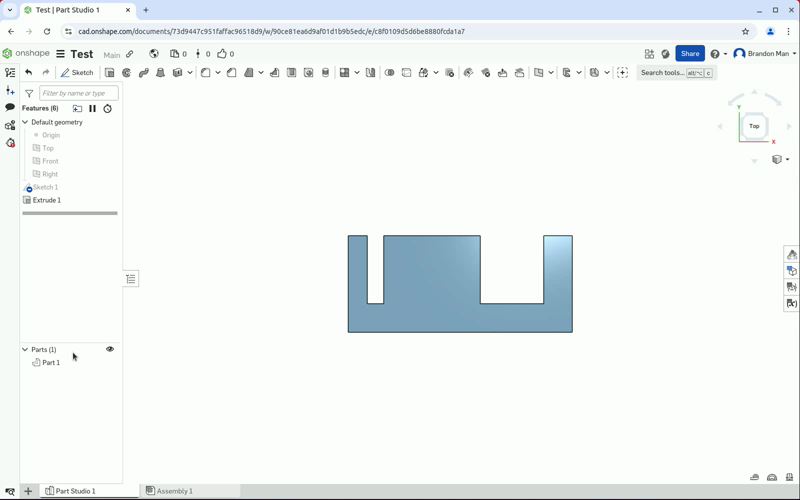
key(space)
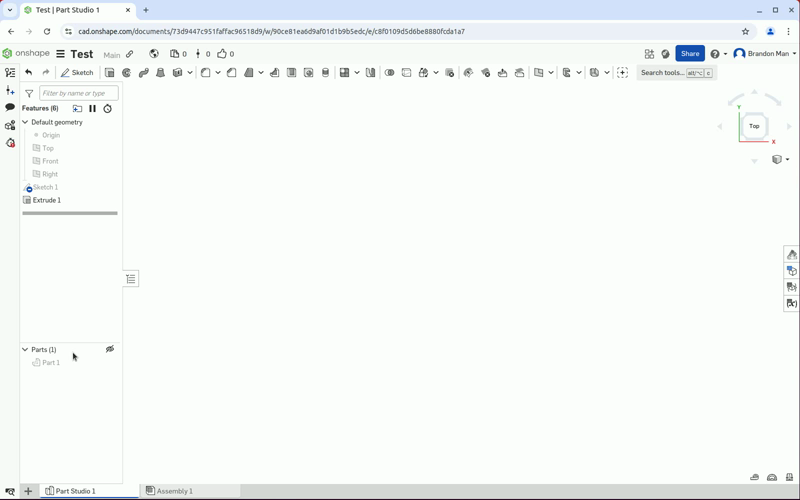
key_down(shift)
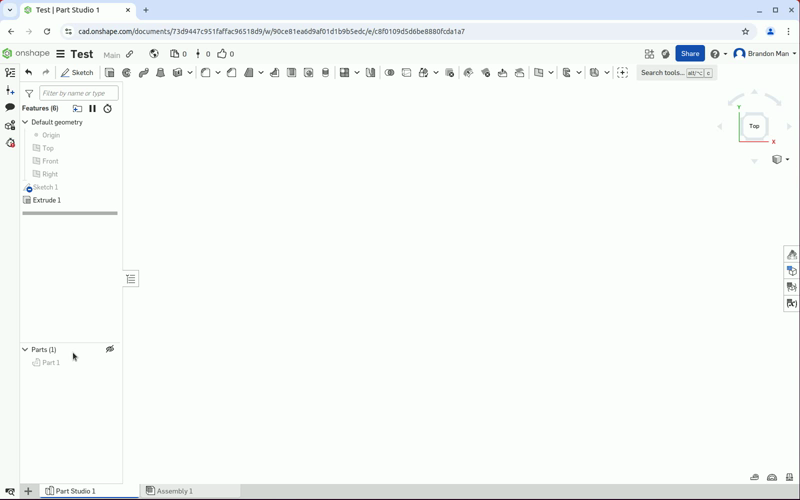
key(up)
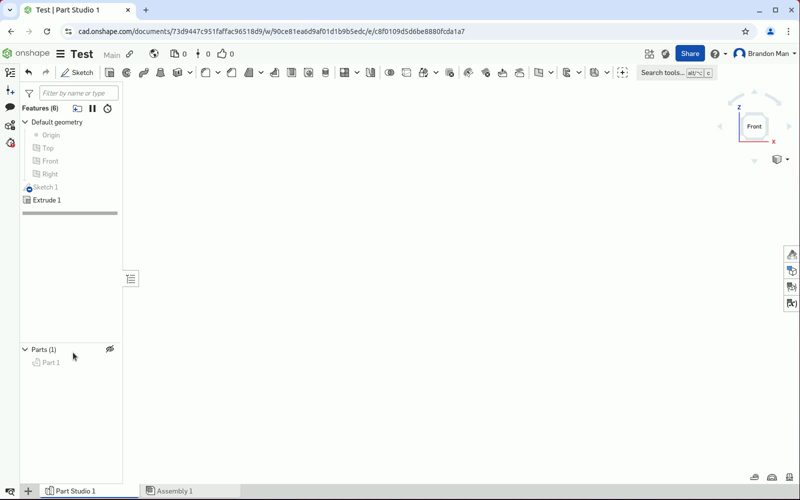
key_up(shift)
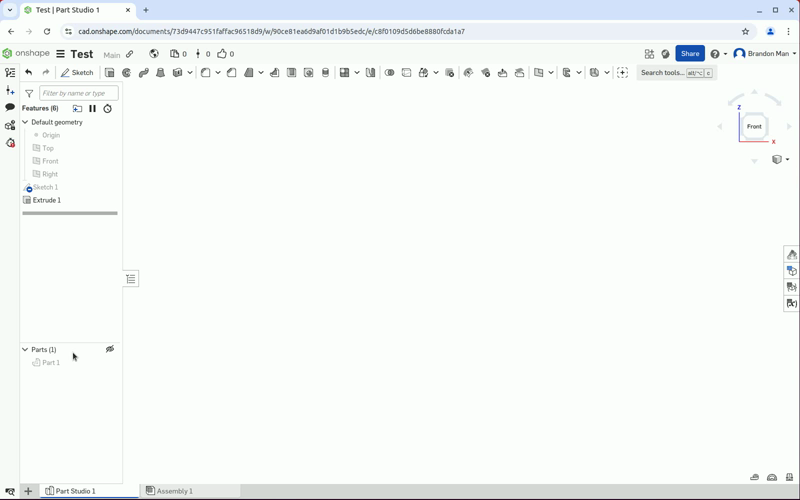
key(space)
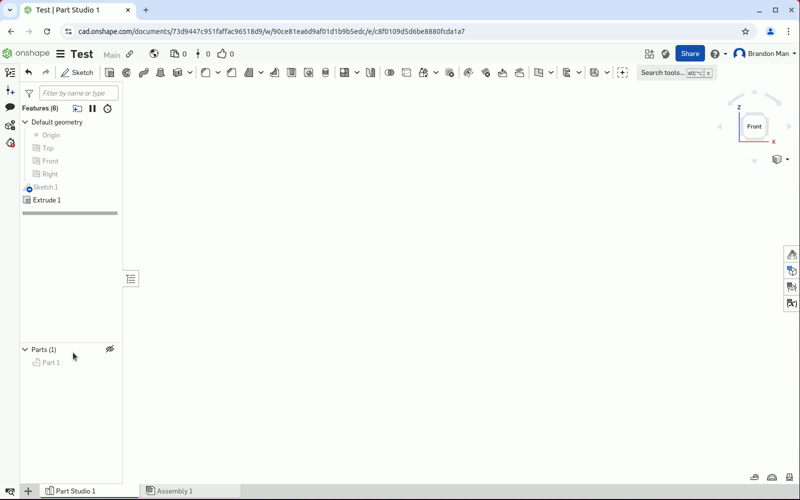
key_down(shift)
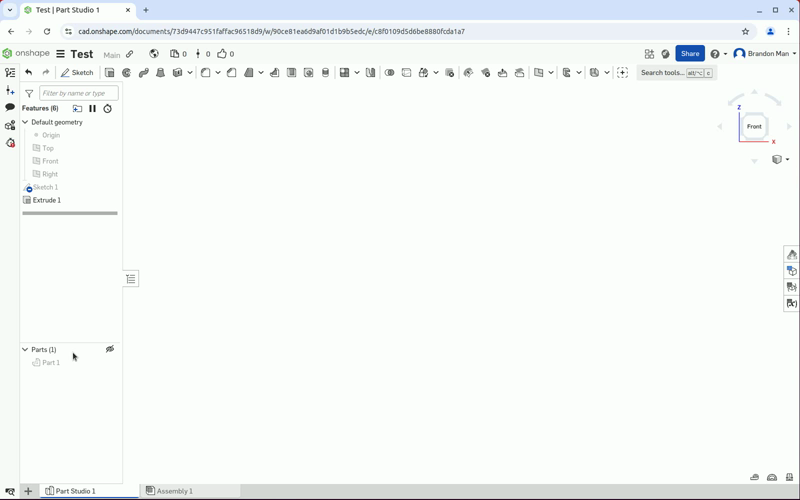
key(left)
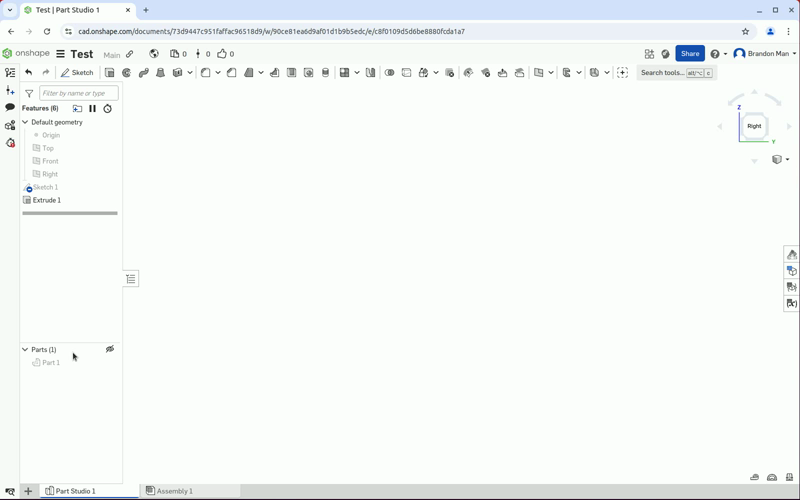
key_up(shift)
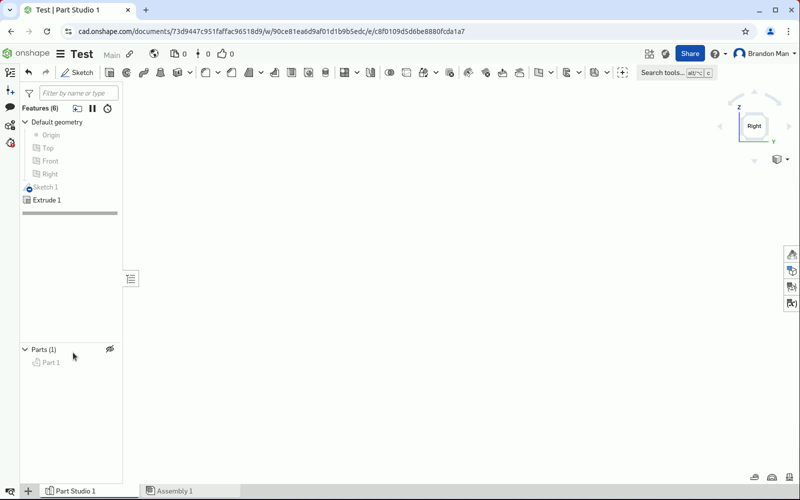
mouse_move(73, 352)
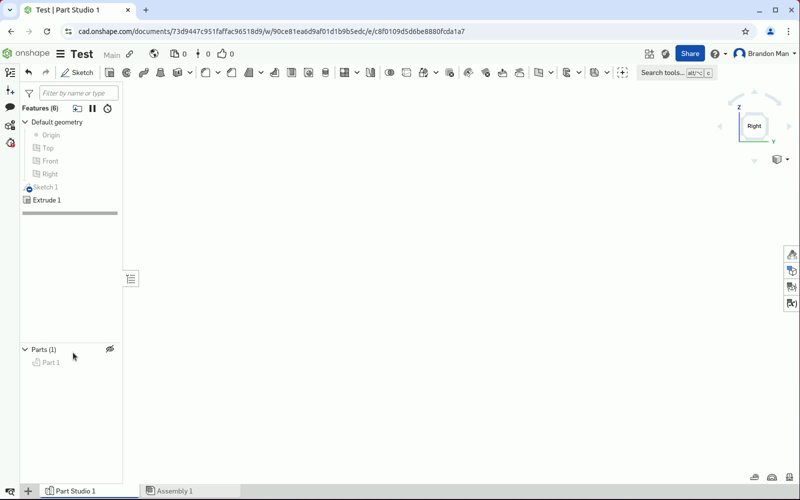
key(shift+y)
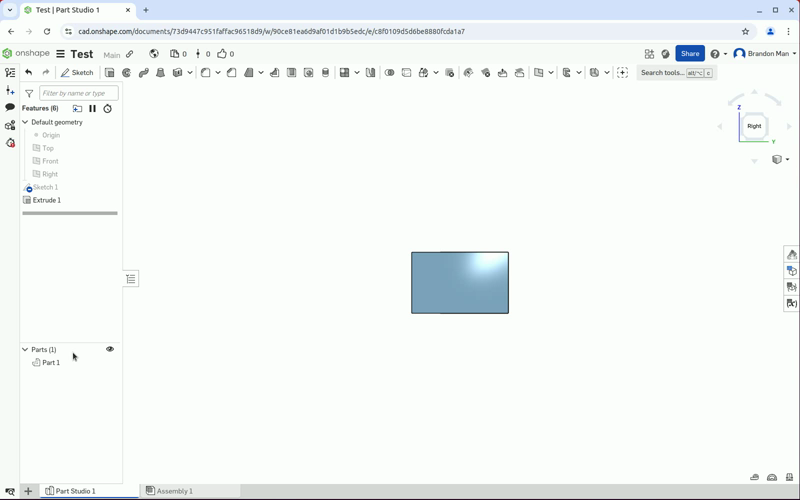
mouse_move(541, 75)
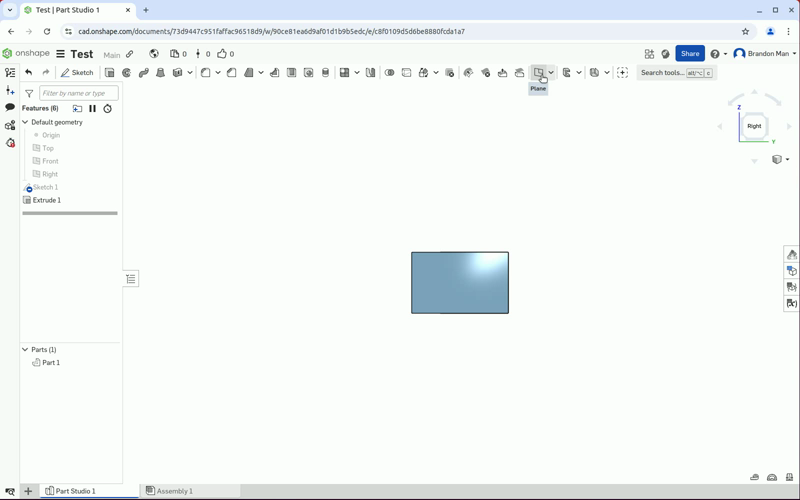
click(541, 75)
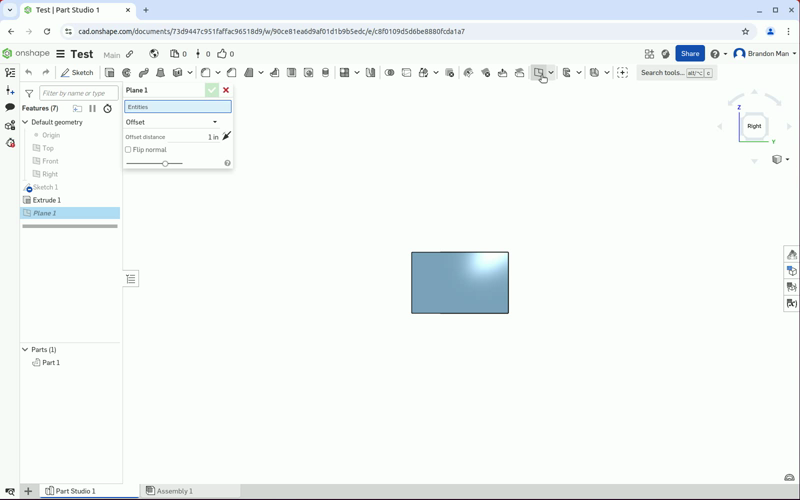
mouse_move(73, 176)
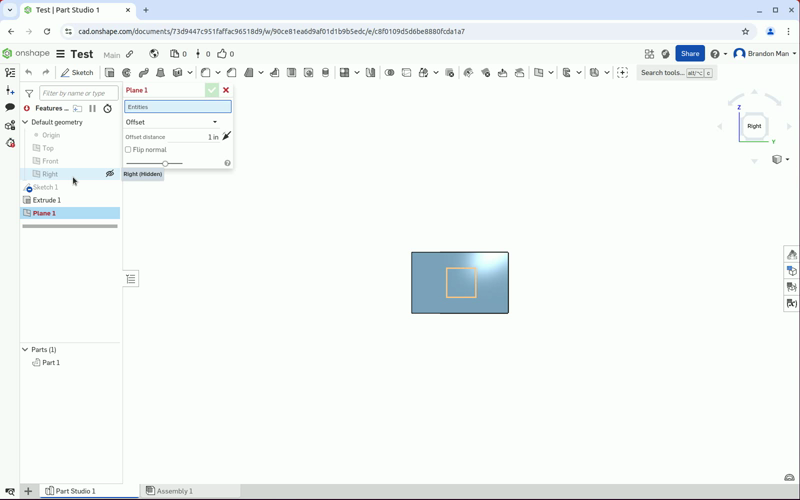
click(73, 176)
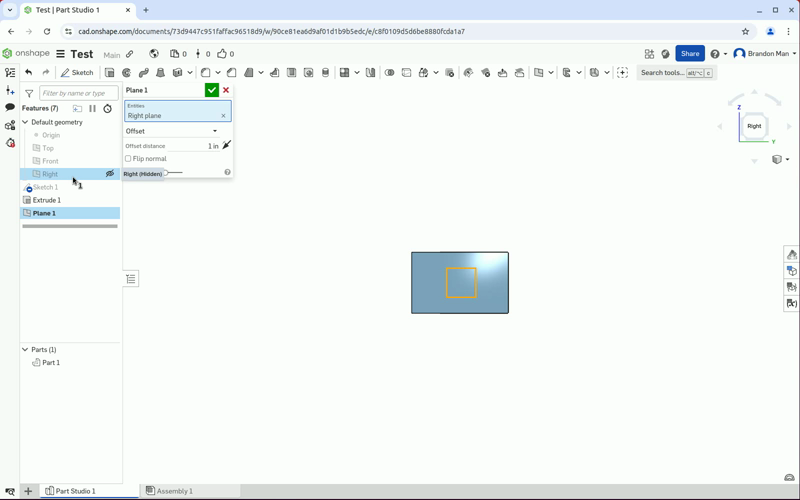
key(tab, 2)
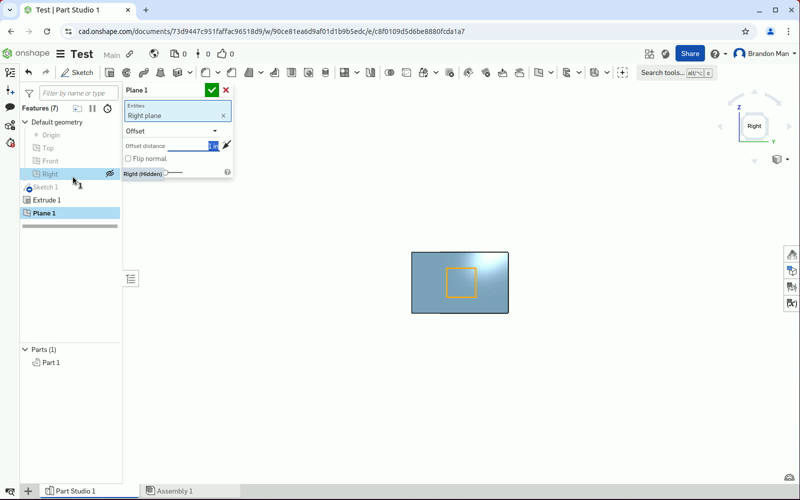
text(23.108)
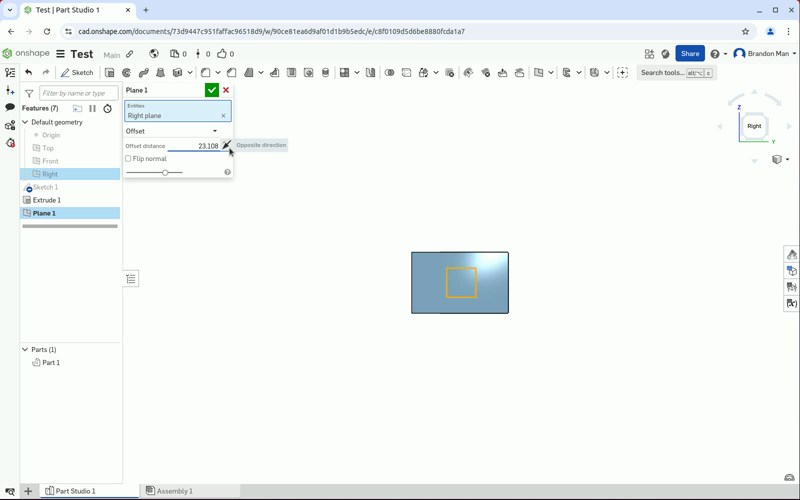
mouse_move(229, 147)
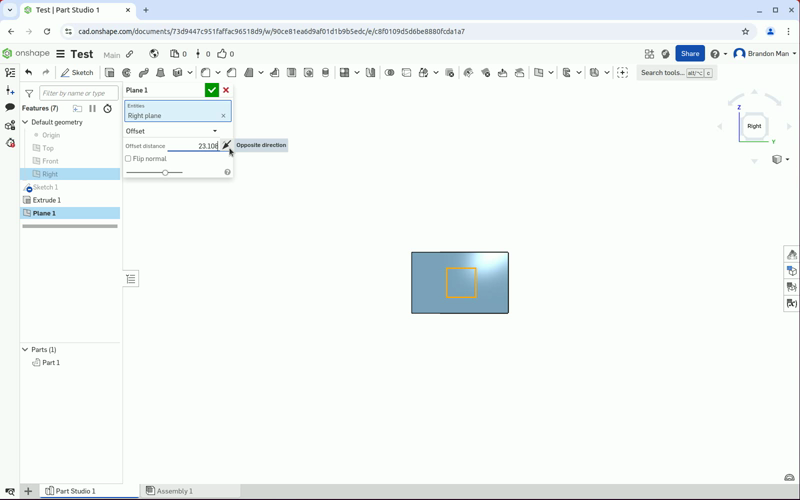
click(229, 147)
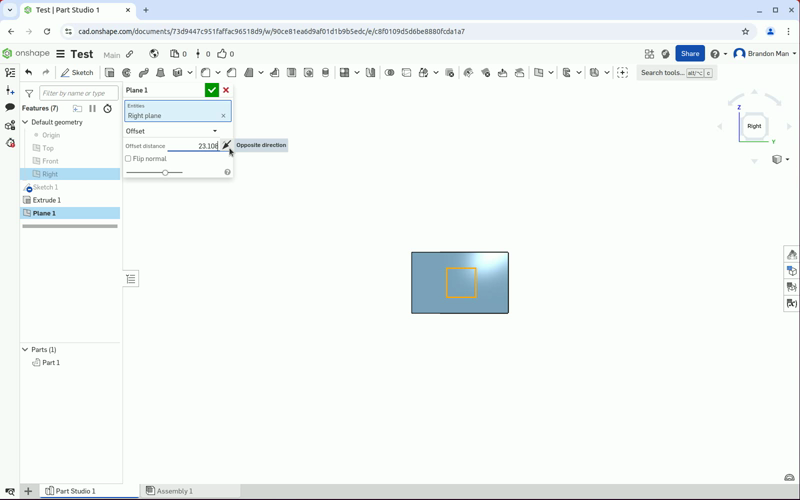
key(enter, 2)
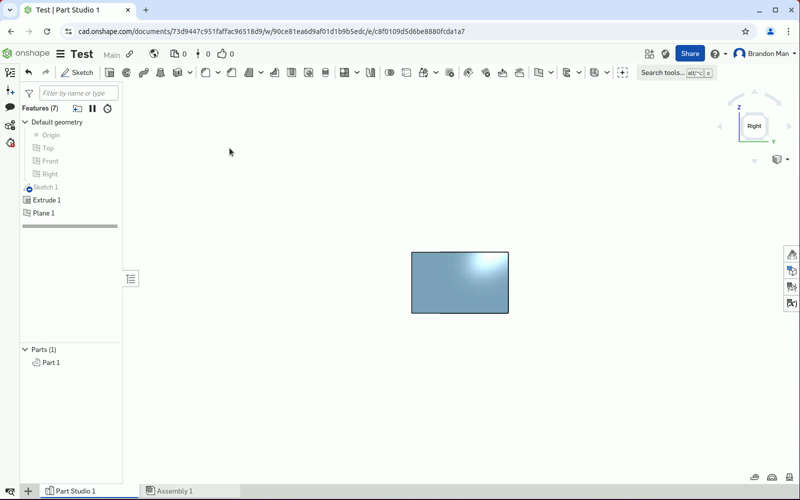
key(shift+s)
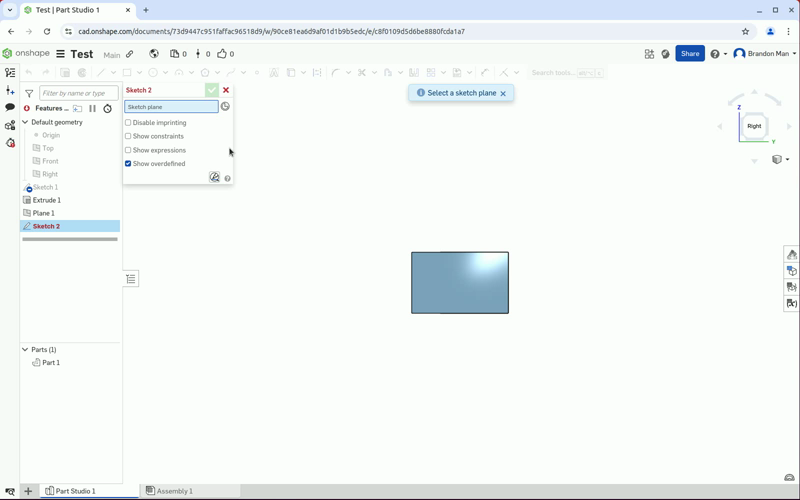
mouse_move(73, 215)
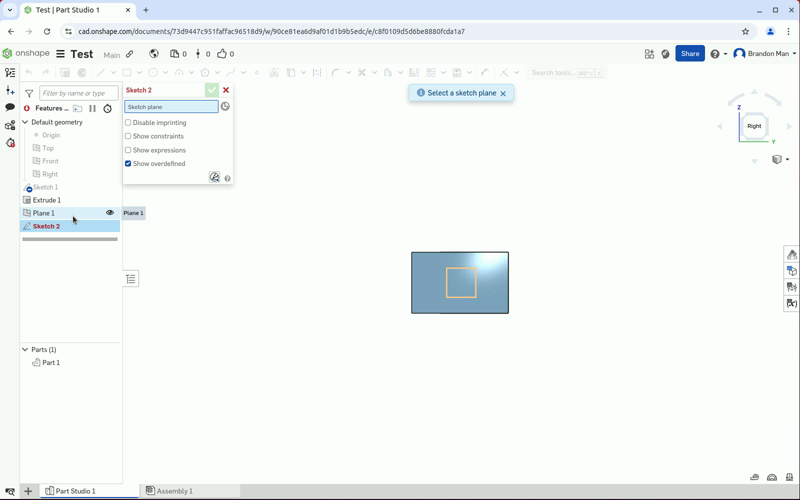
click(73, 215)
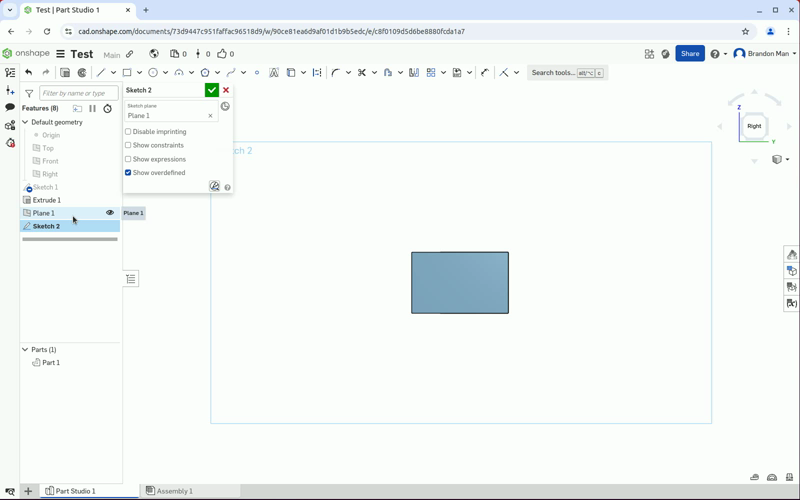
mouse_move(73, 352)
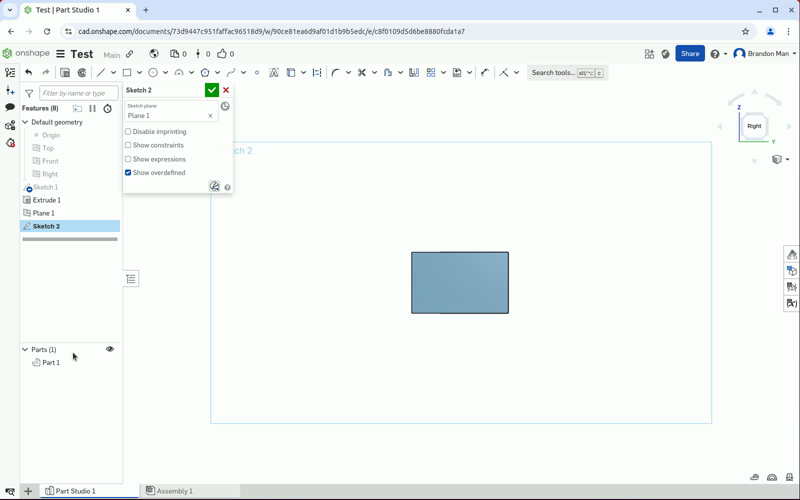
key(y)
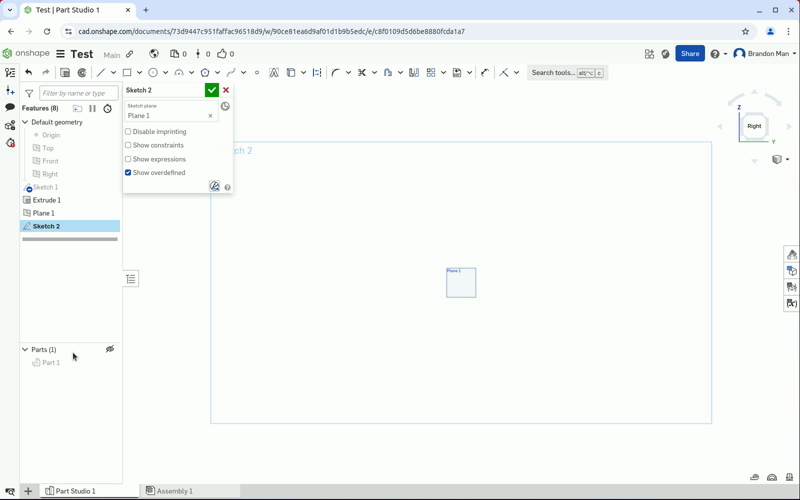
key(c)
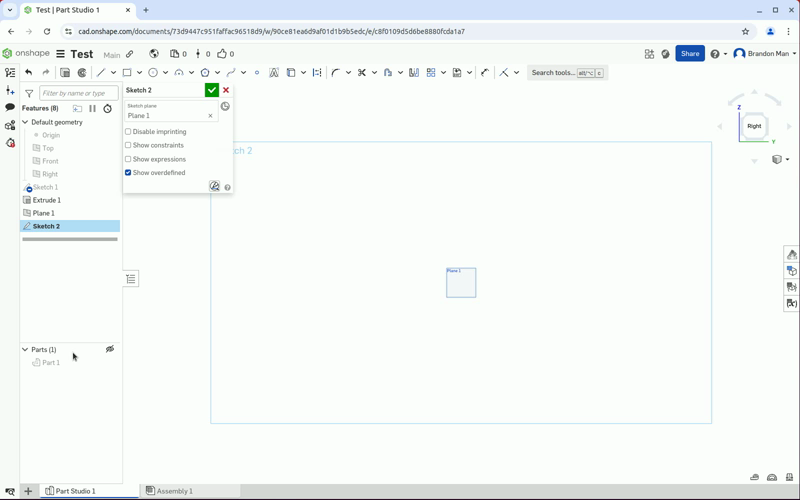
key_down(shift)
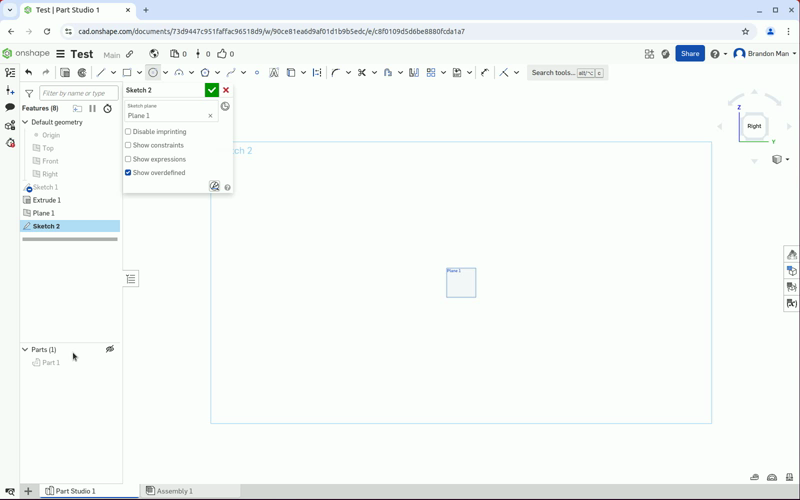
mouse_move(446, 282)
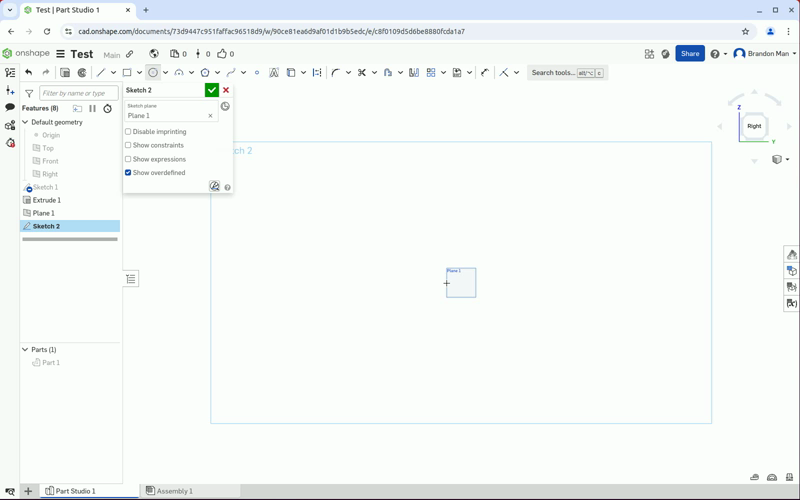
click(446, 282)
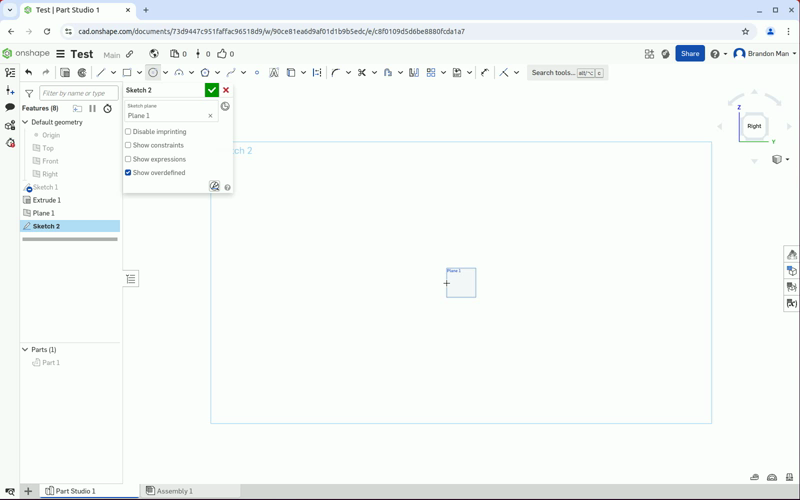
key_up(shift)
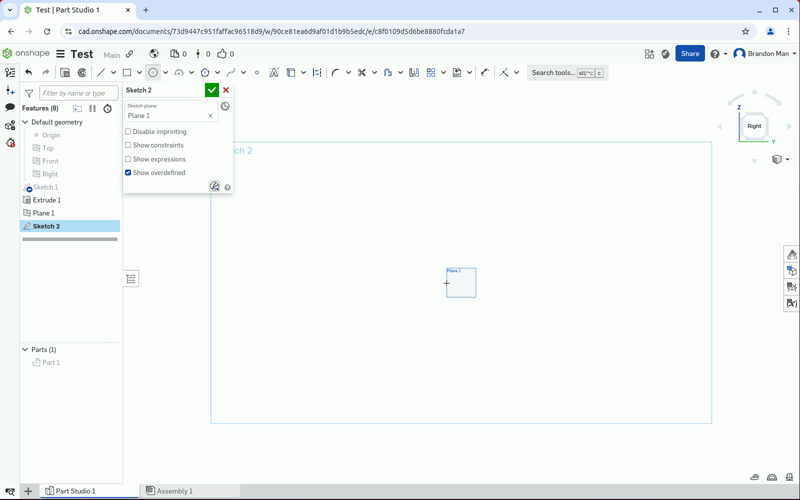
mouse_move(462, 282)
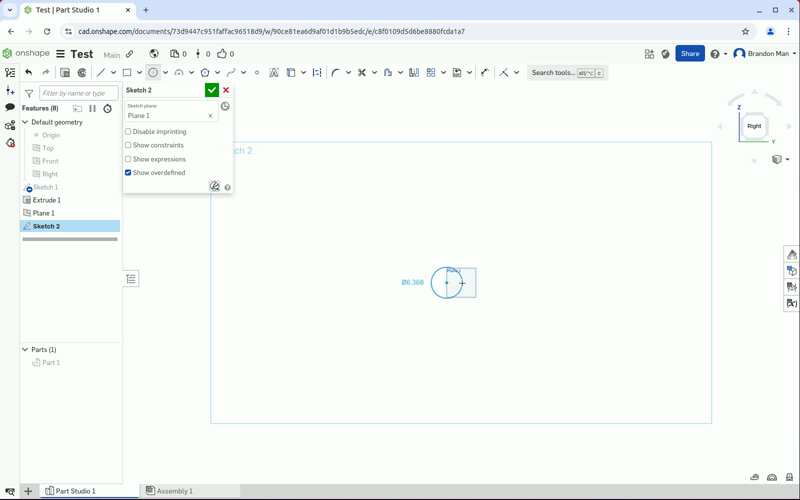
click(462, 282)
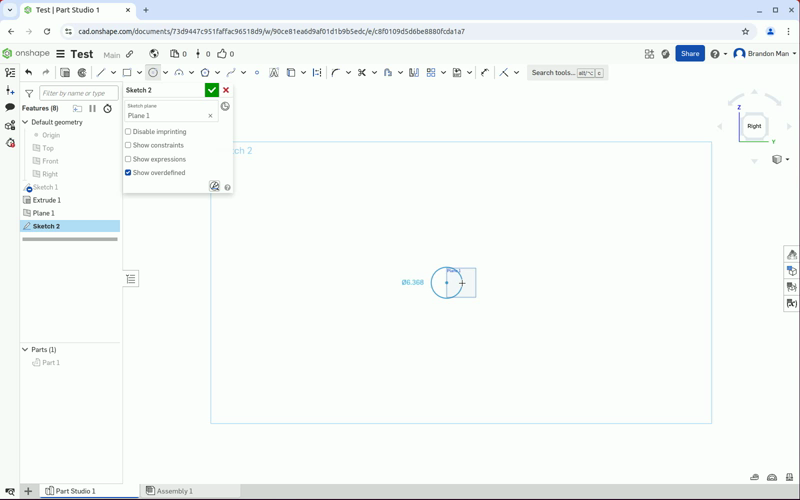
key(esc)
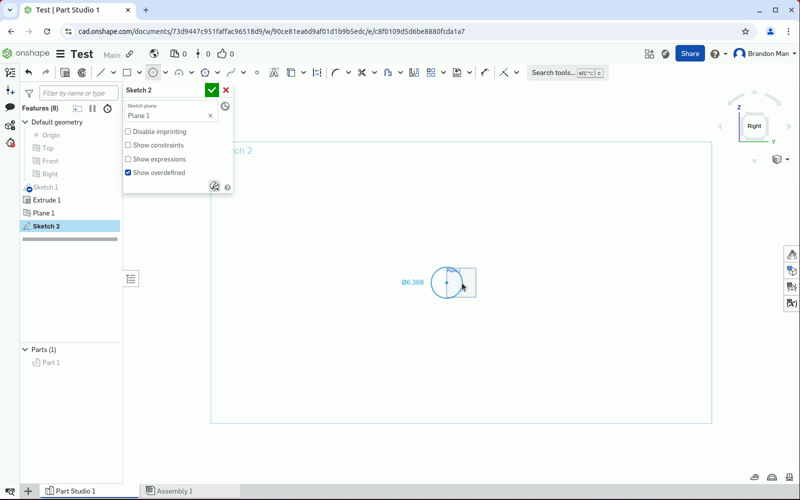
mouse_move(457, 289)
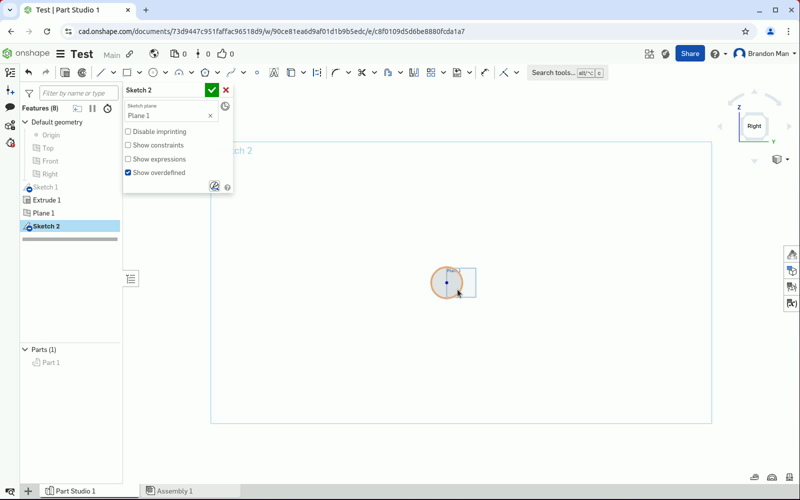
scroll(6)
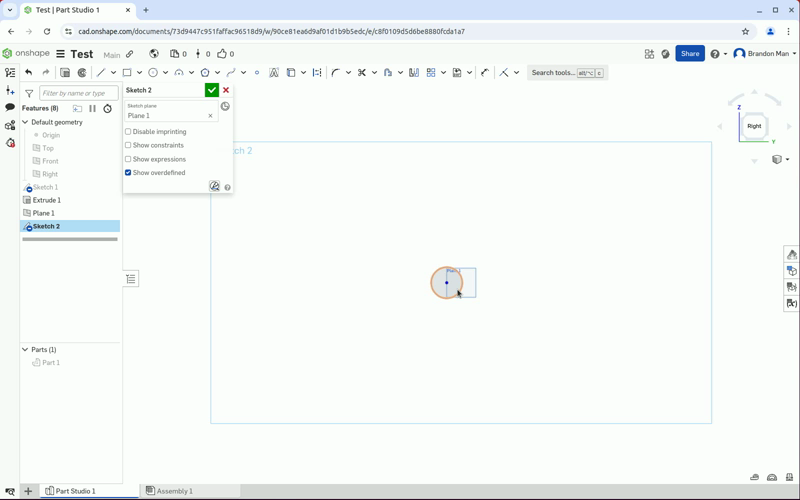
scroll(6)
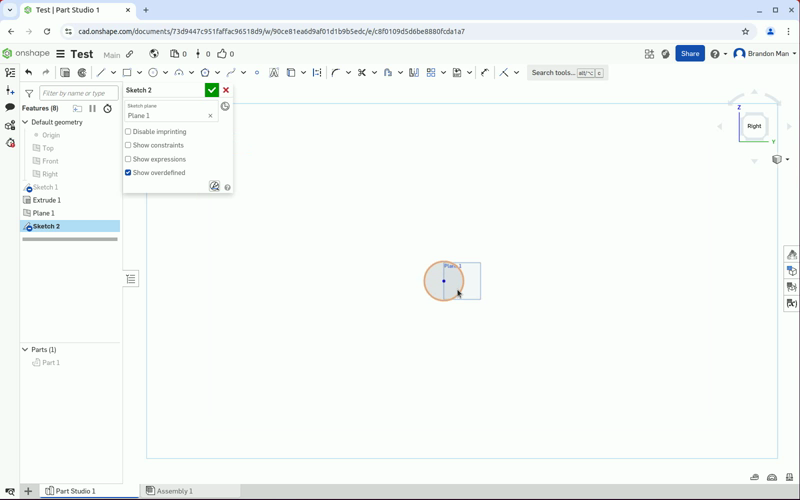
scroll(6)
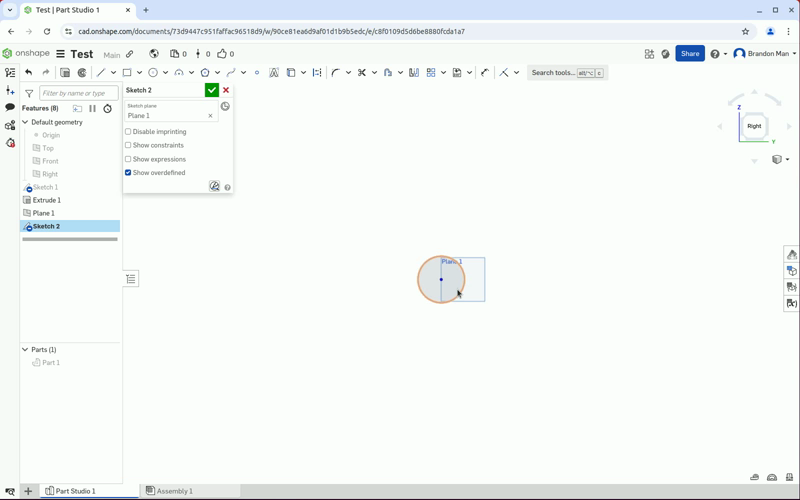
scroll(6)
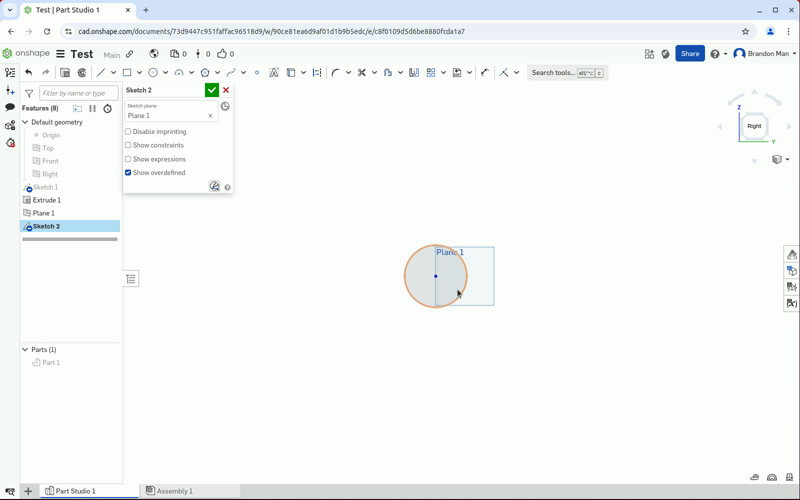
scroll(6)
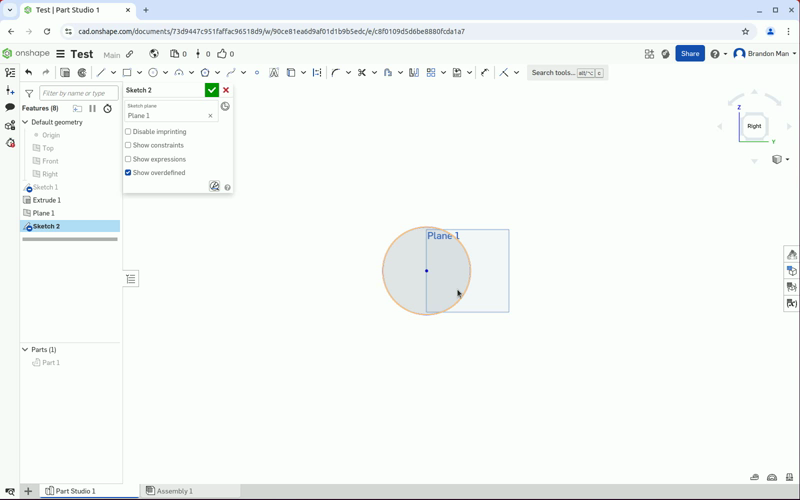
scroll(6)
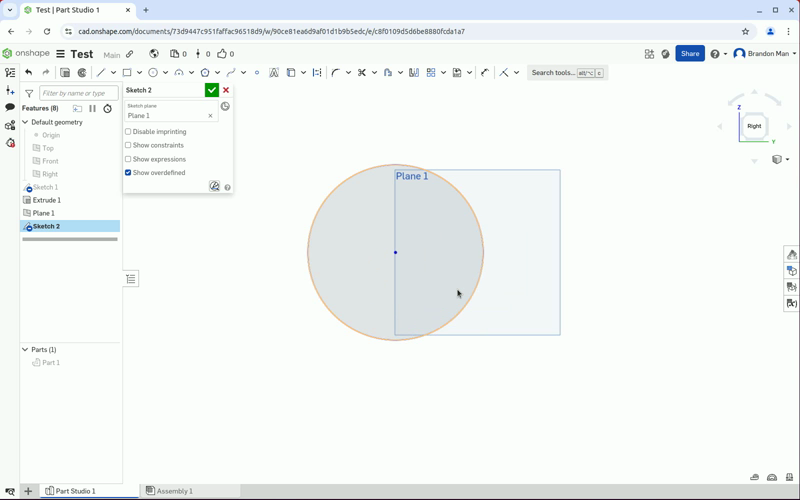
scroll(6)
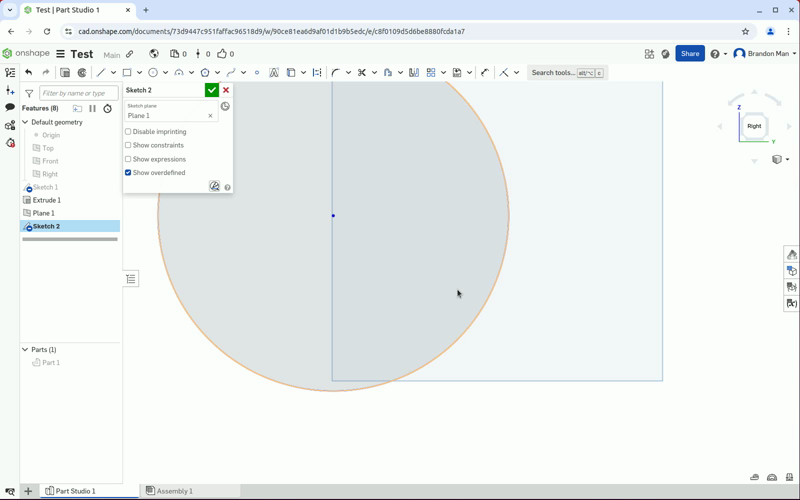
click(457, 289)
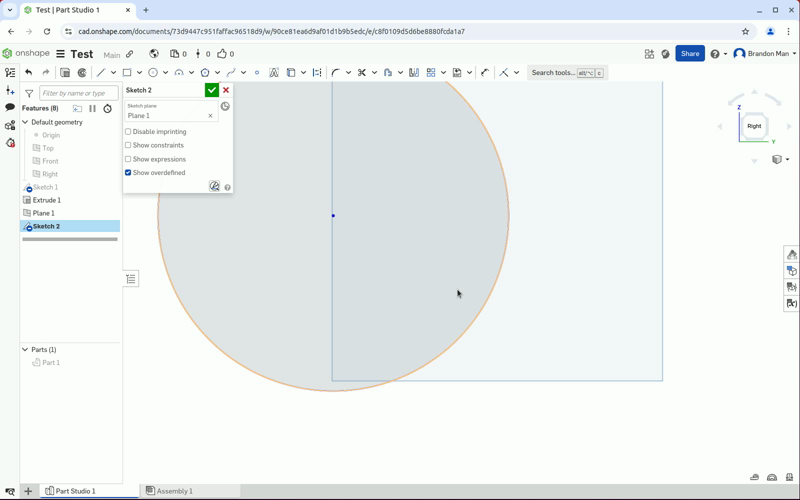
scroll(-6)
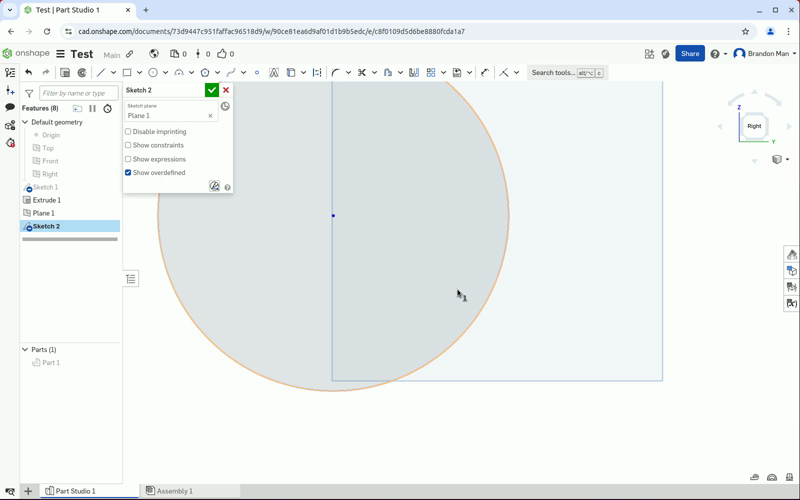
scroll(-6)
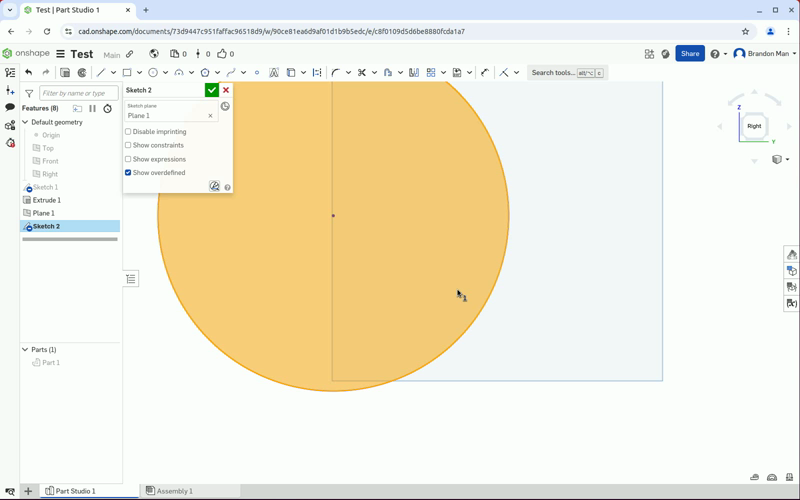
scroll(-6)
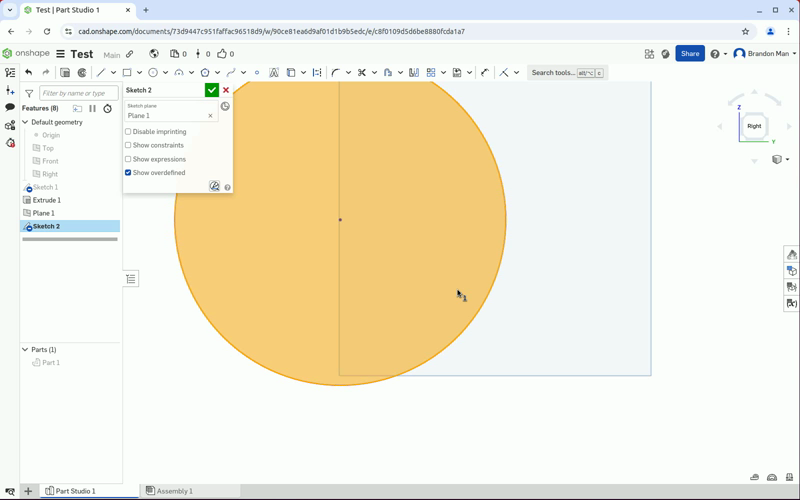
scroll(-6)
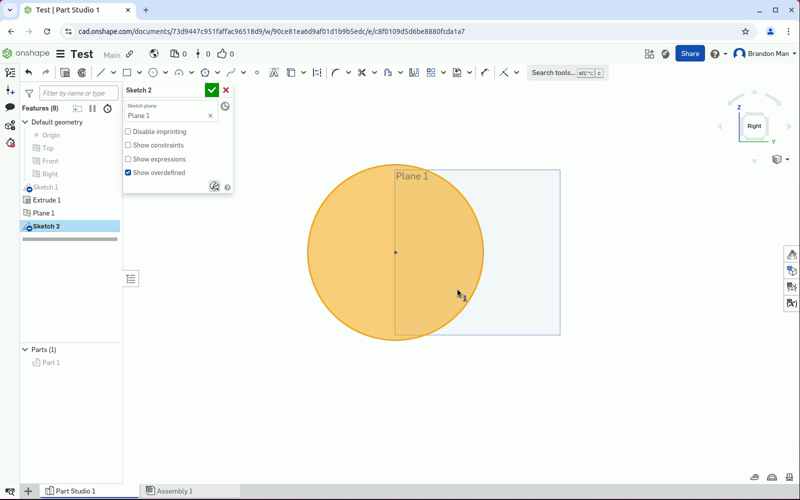
scroll(-6)
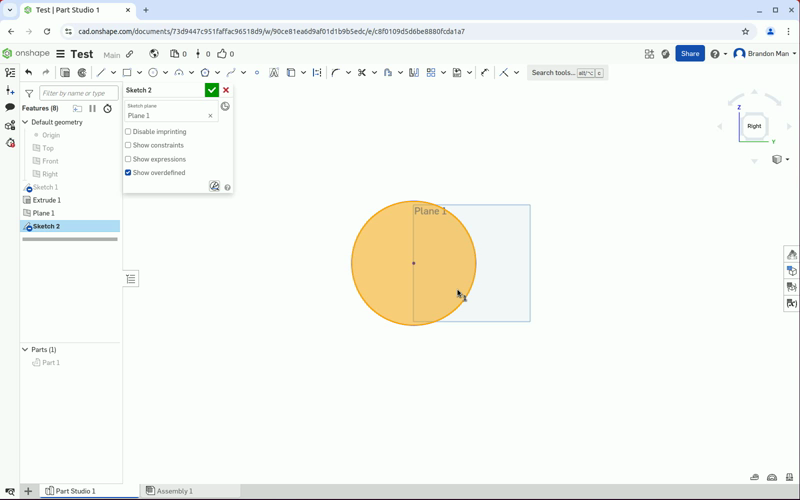
scroll(-6)
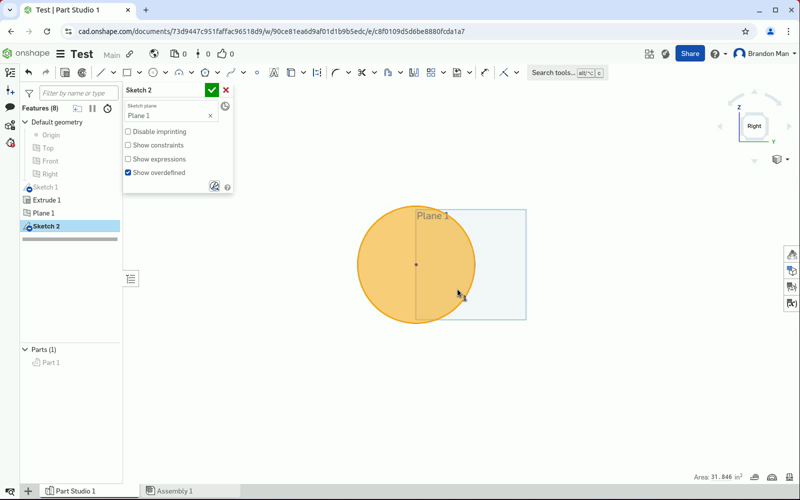
scroll(-6)
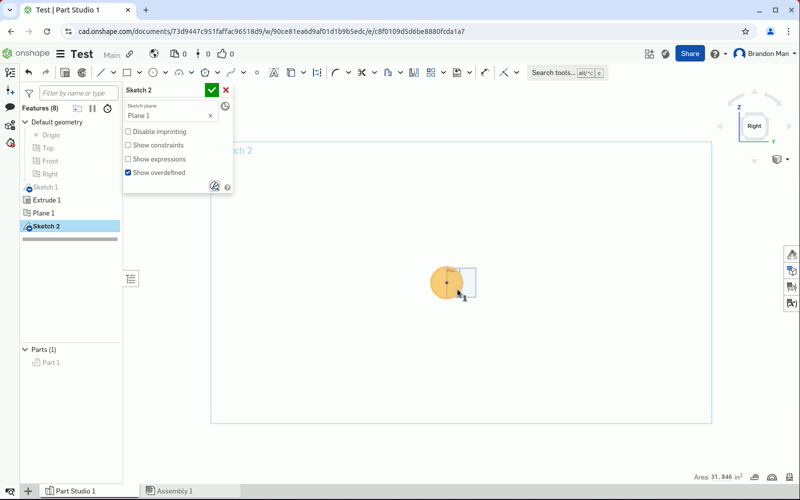
mouse_move(73, 352)
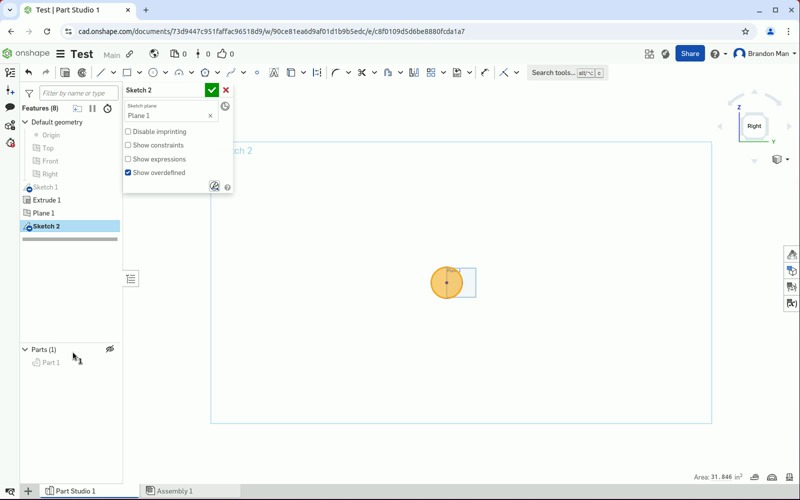
key(shift+y)
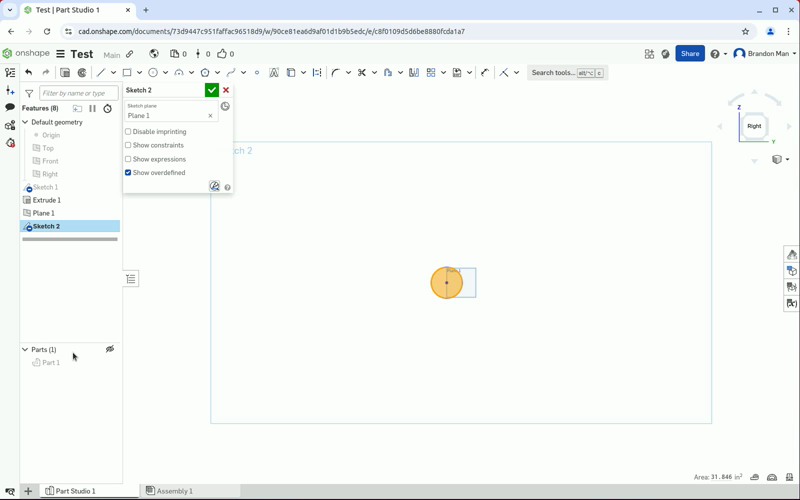
key(shift+e)
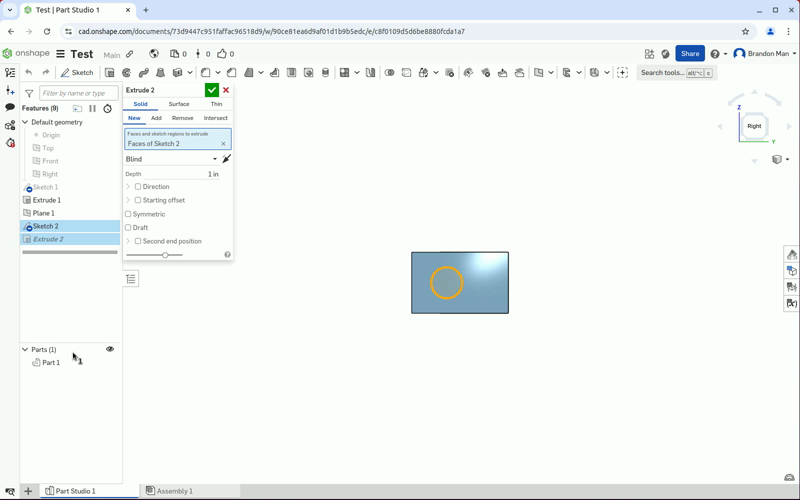
mouse_move(143, 106)
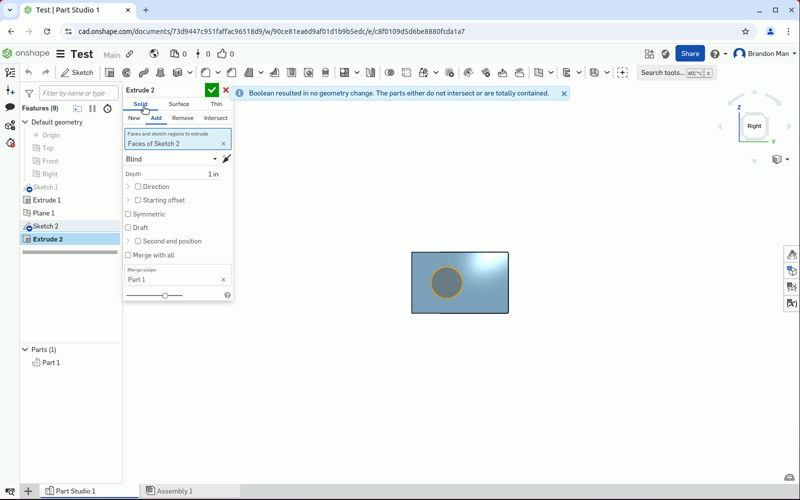
click(143, 106)
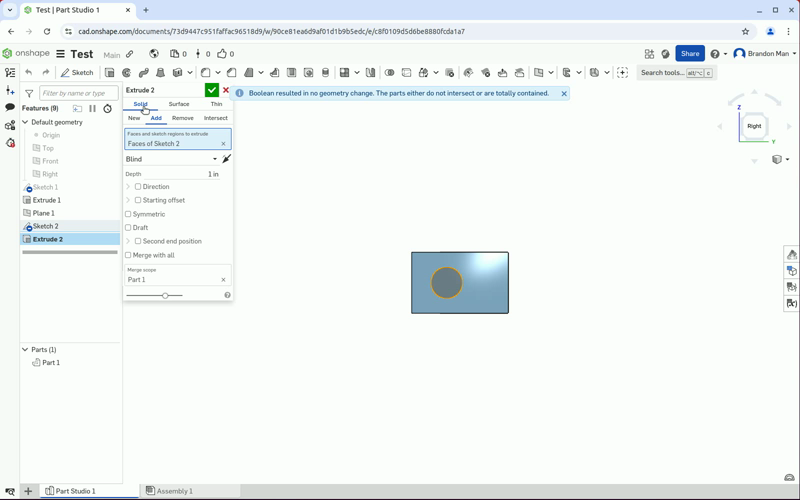
mouse_move(186, 120)
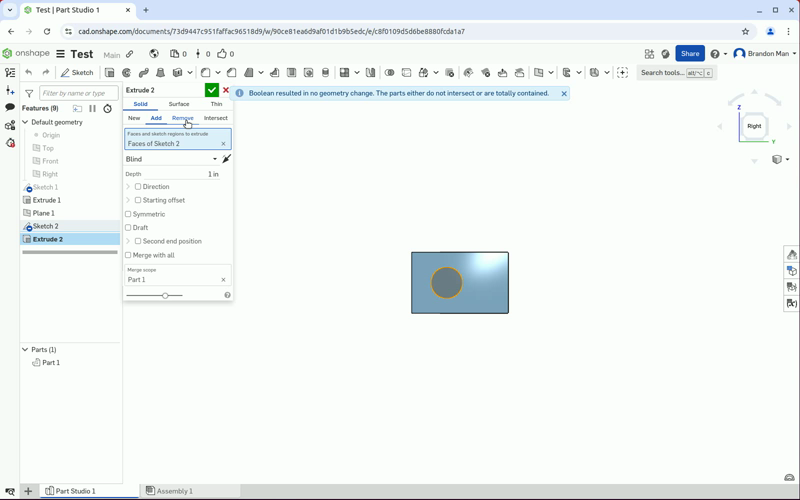
click(186, 120)
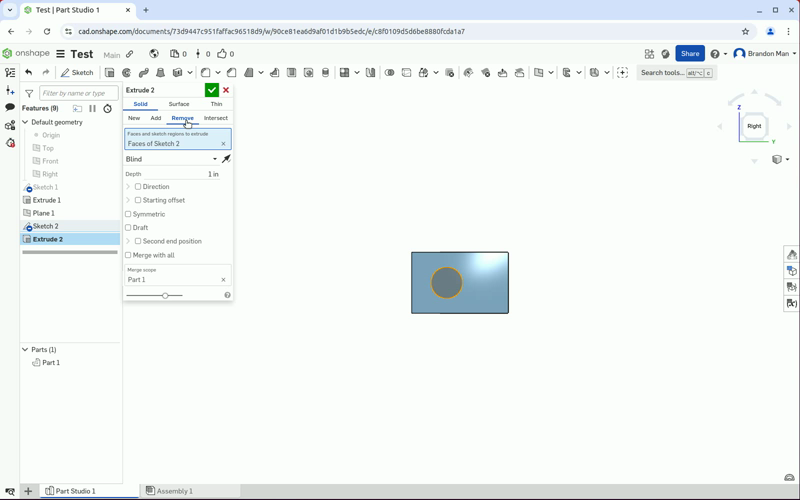
key(tab, 4)
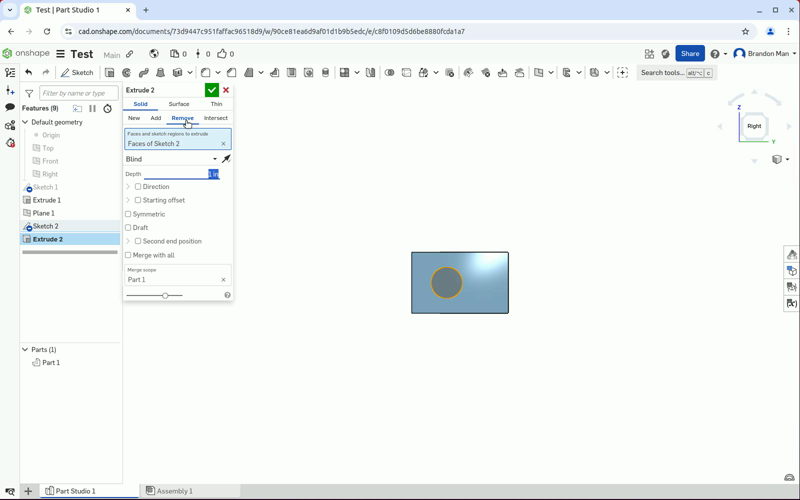
text(22.145)
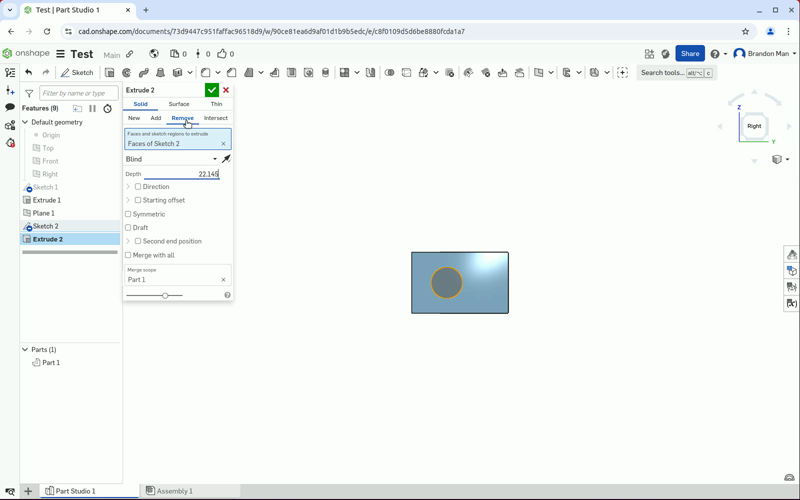
key(tab, 6)
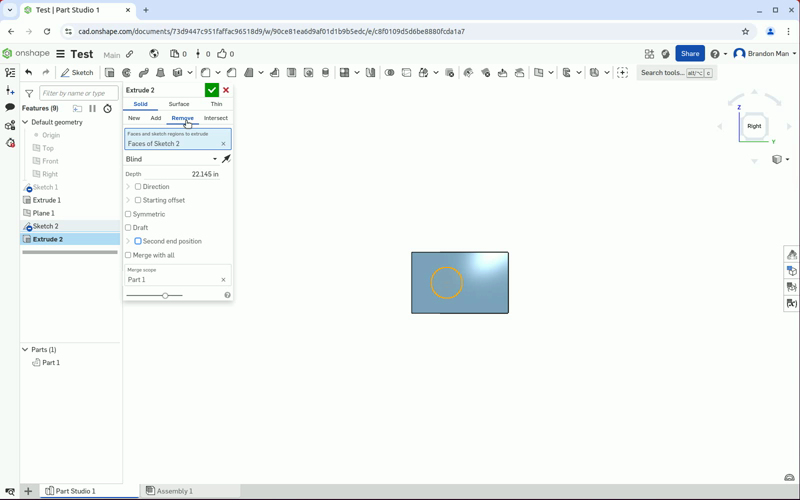
key(space)
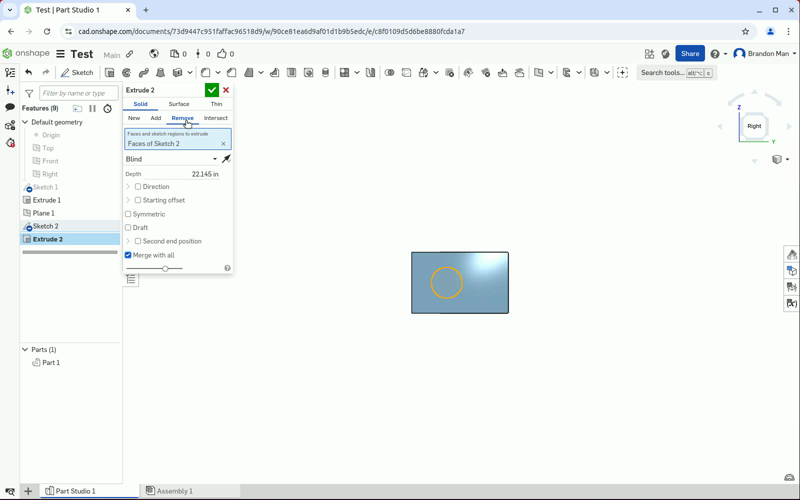
key(enter)
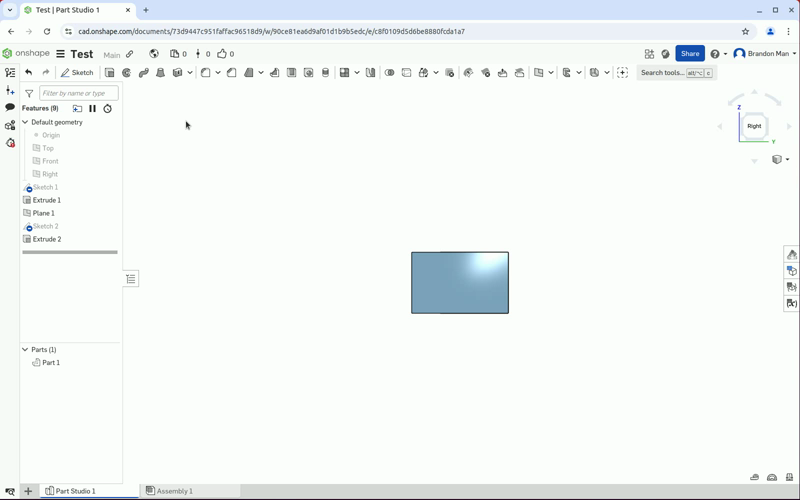
key(shift+h)
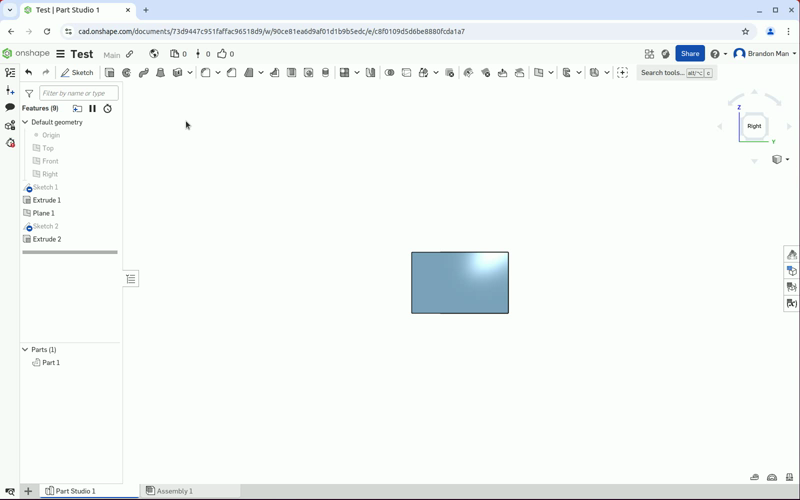
key(shift+h)
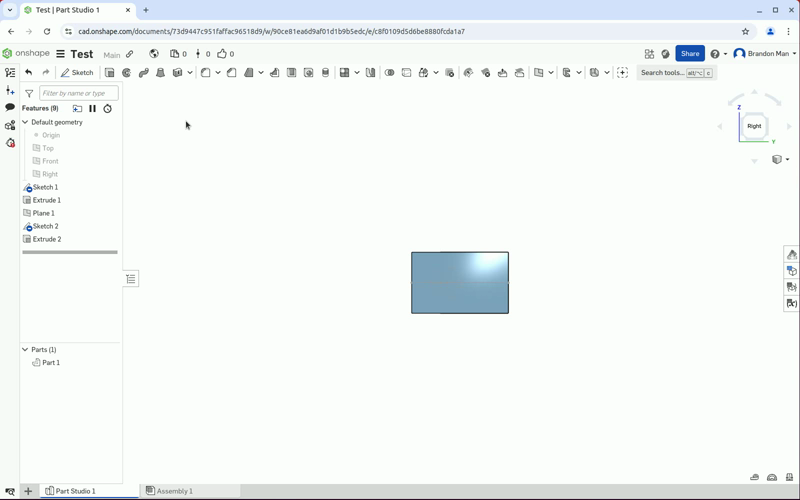
key(shift+7)
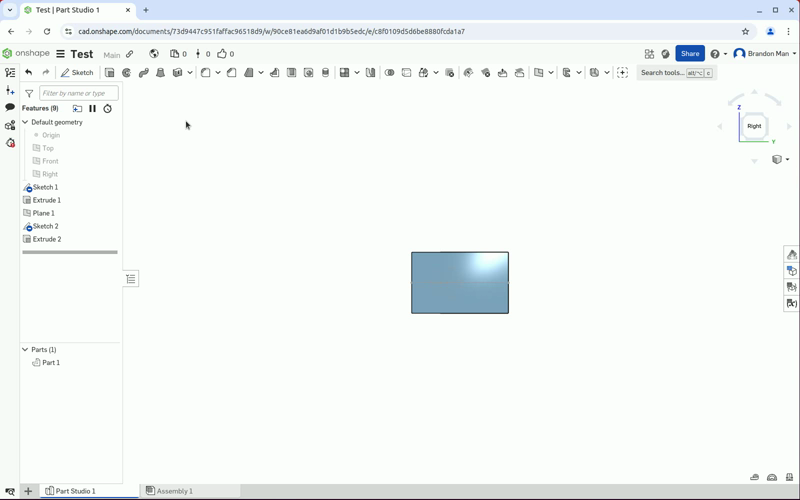
key(right, 2)
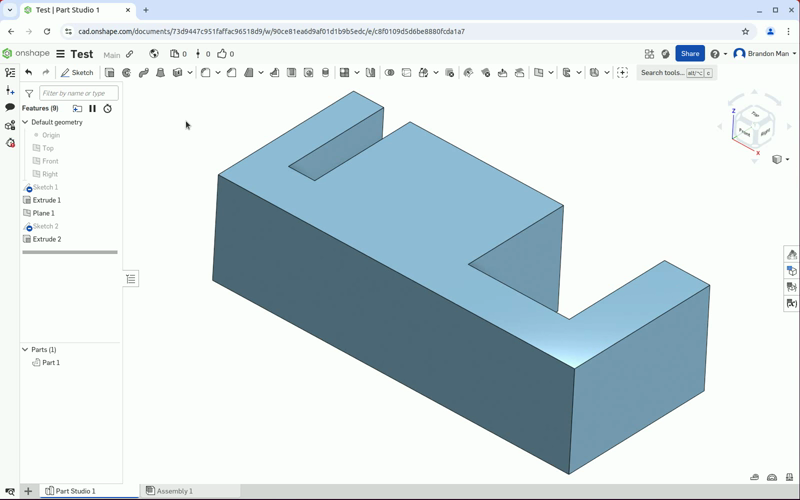
key(down, 2)
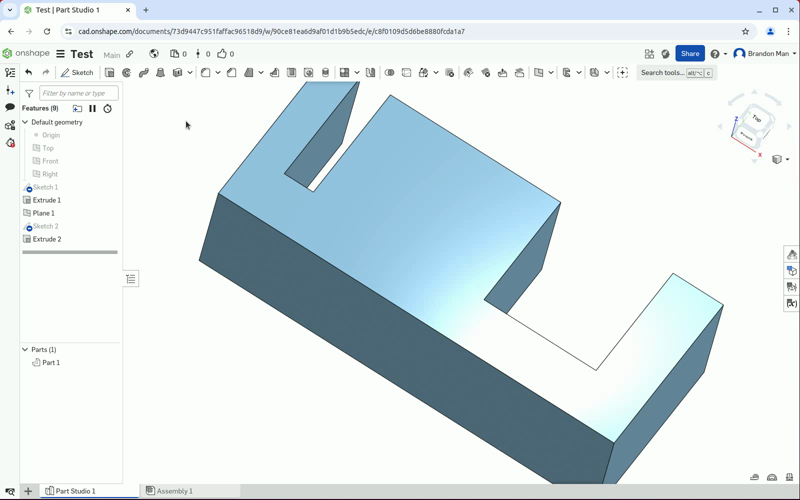
key(up, 2)
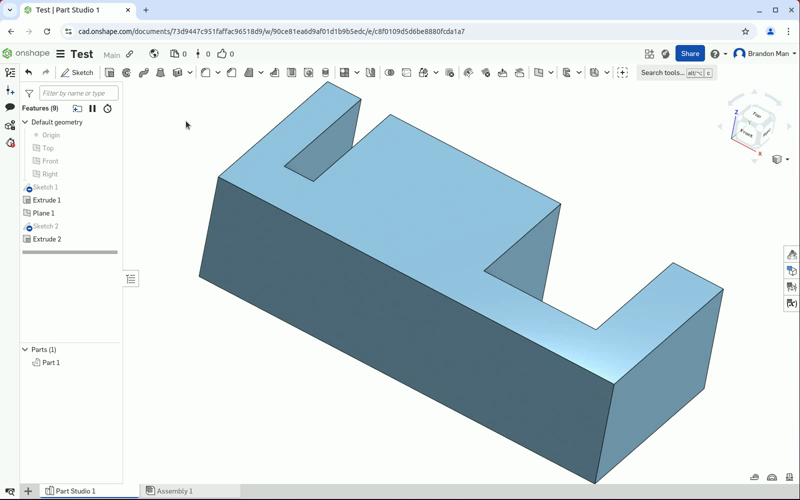
key(left, 2)
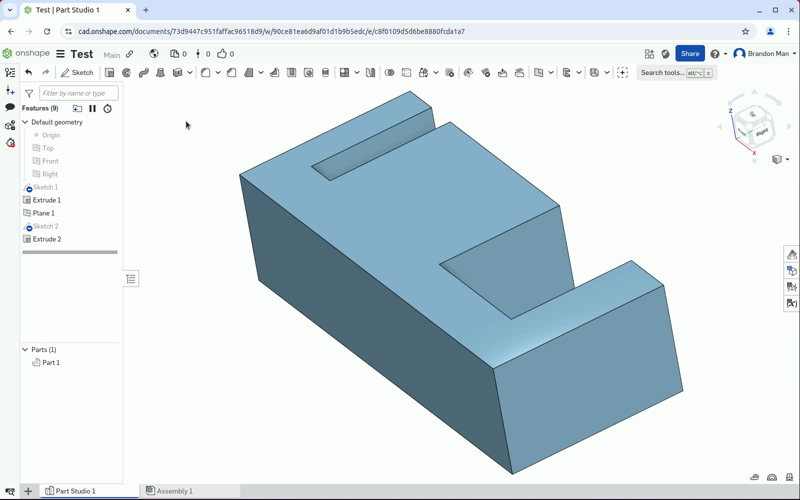
mouse_move(73, 189)
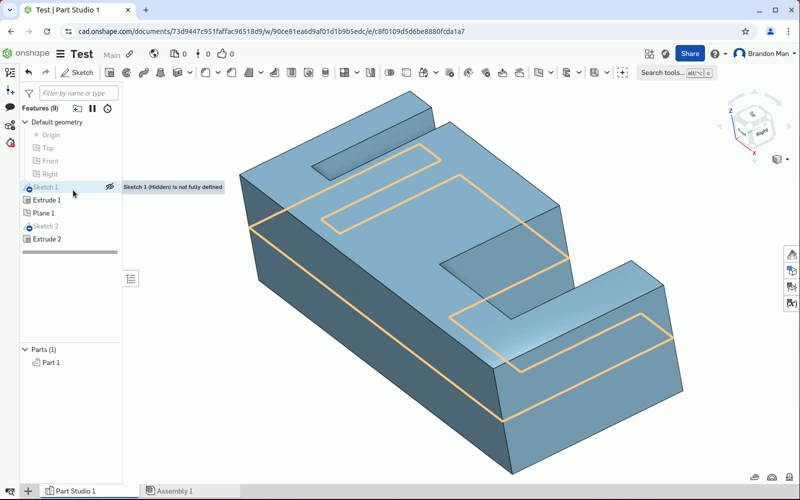
click(73, 189)